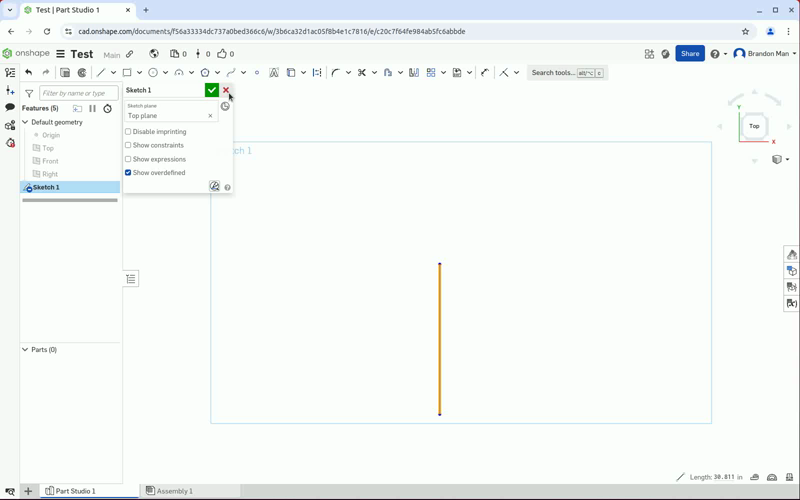
key(shift+h)
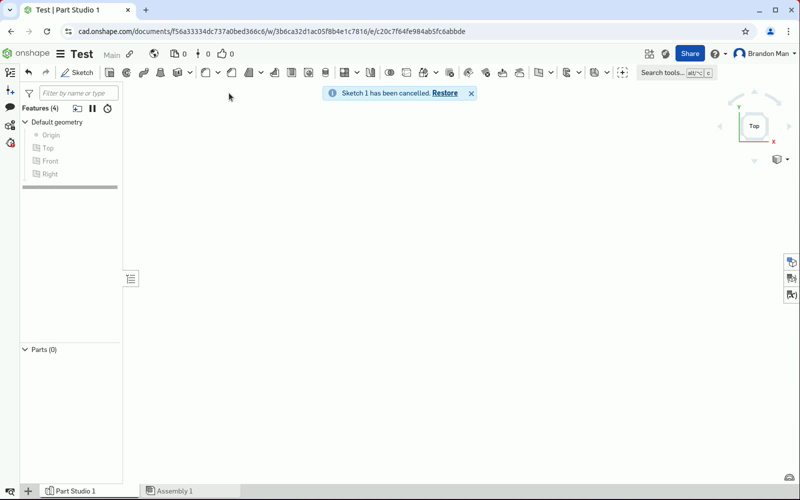
mouse_move(73, 352)
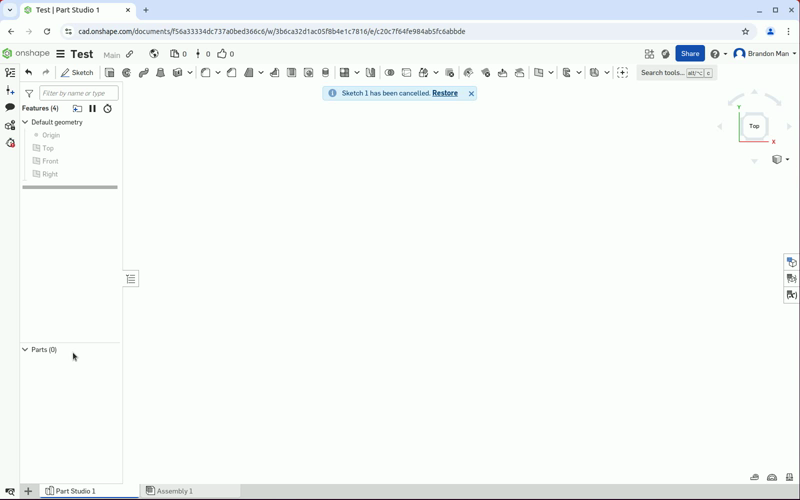
key(y)
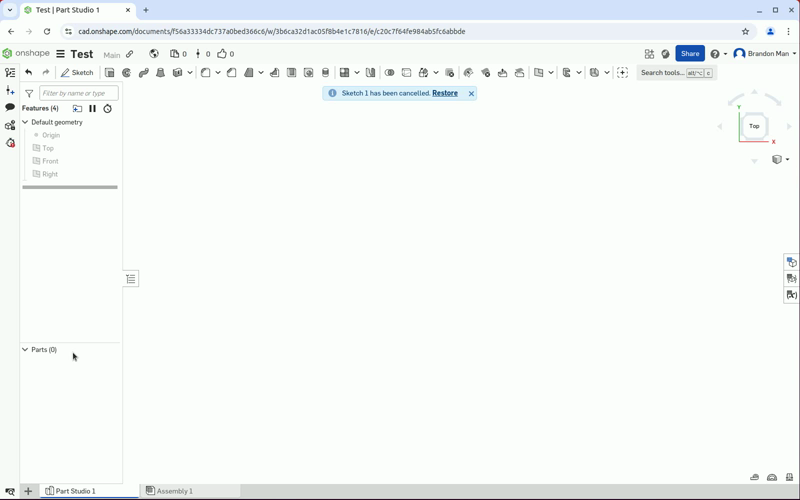
key(shift+p)
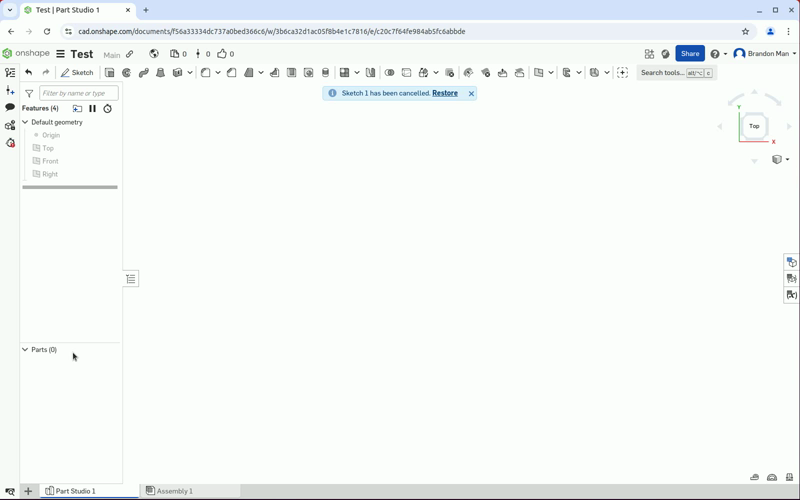
key(space)
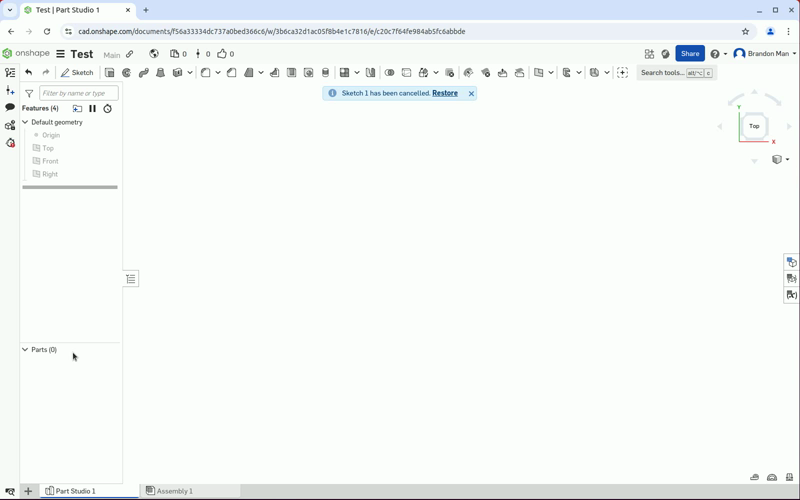
key_down(shift)
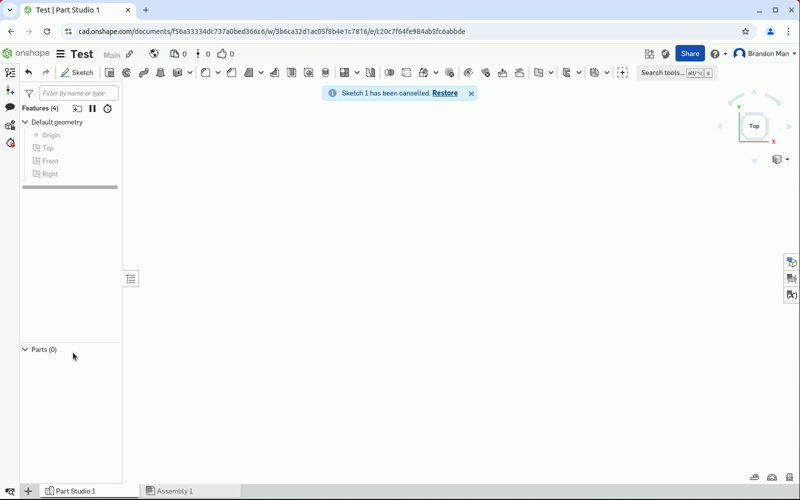
key(up)
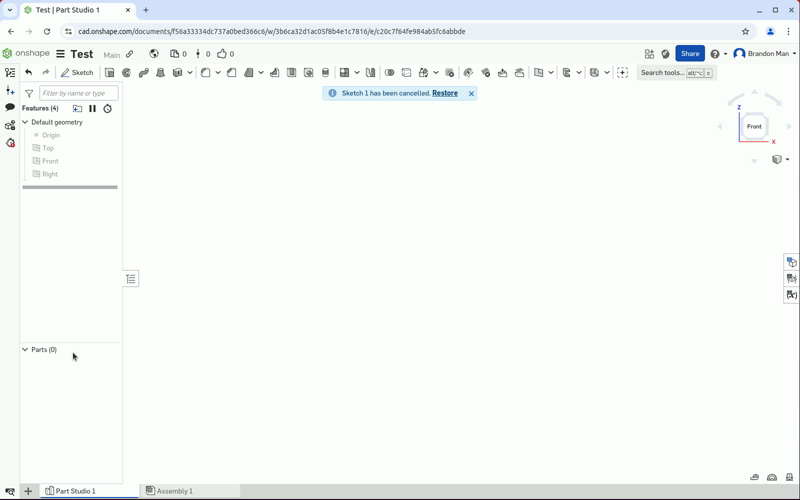
key_up(shift)
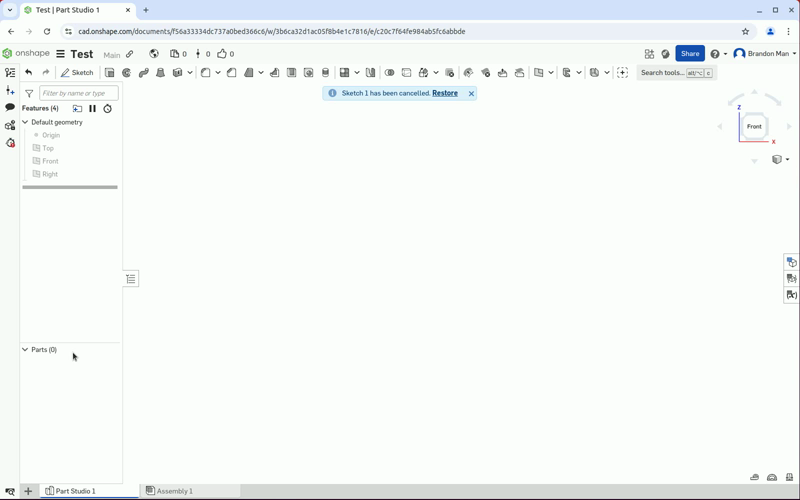
key(space)
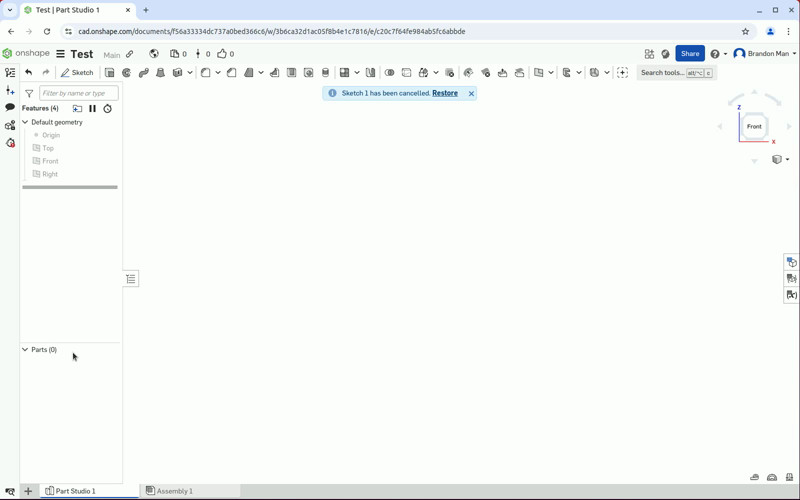
key_down(shift)
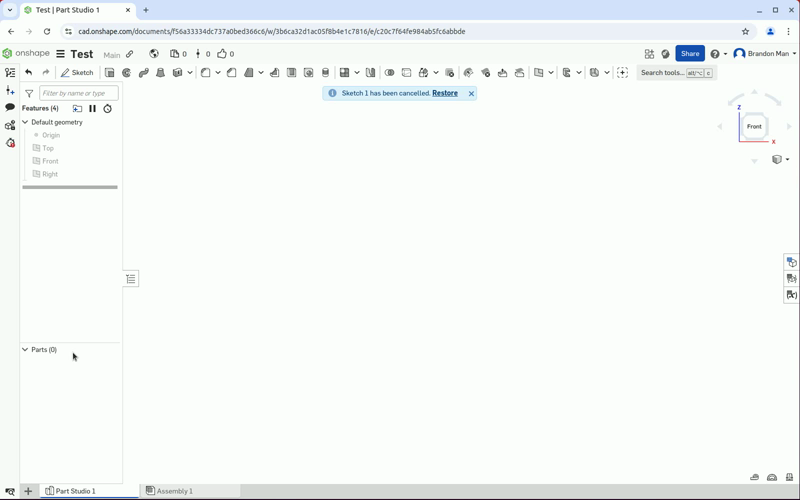
key(left)
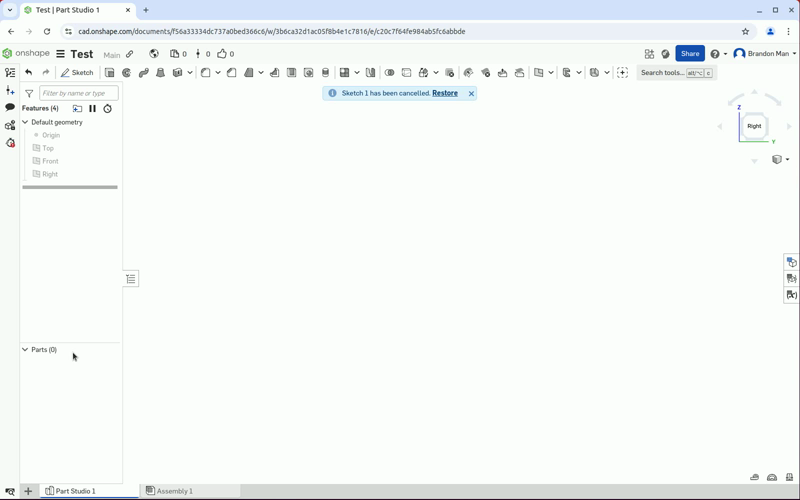
key_up(shift)
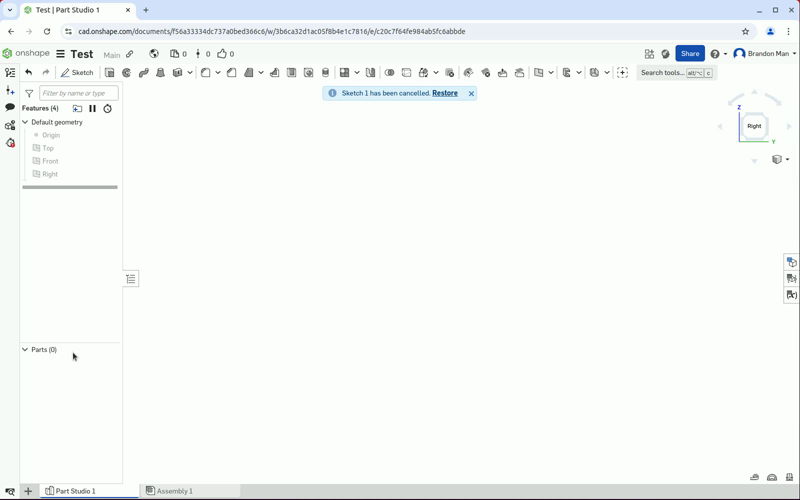
mouse_move(73, 352)
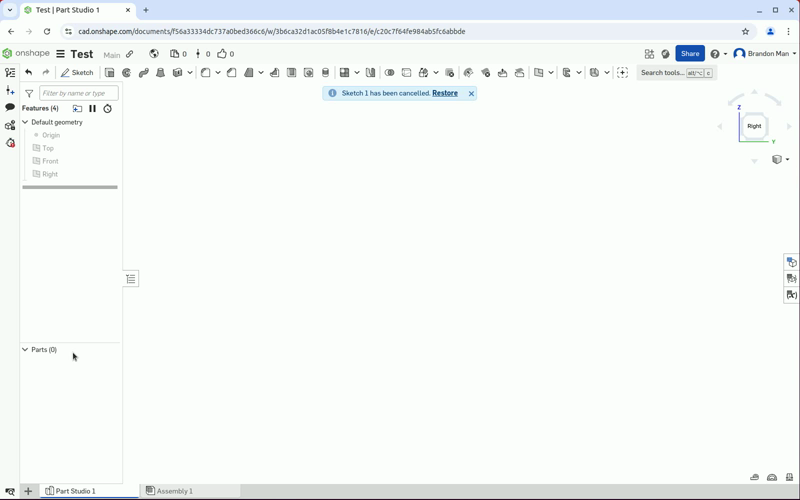
key(shift+y)
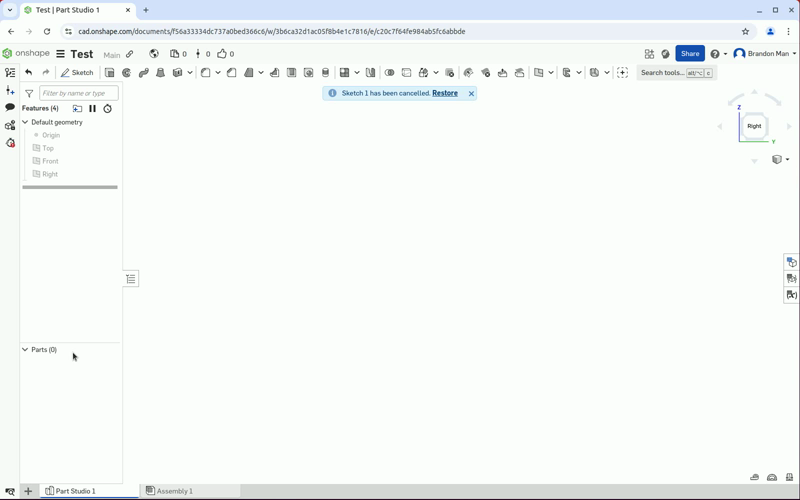
key(shift+s)
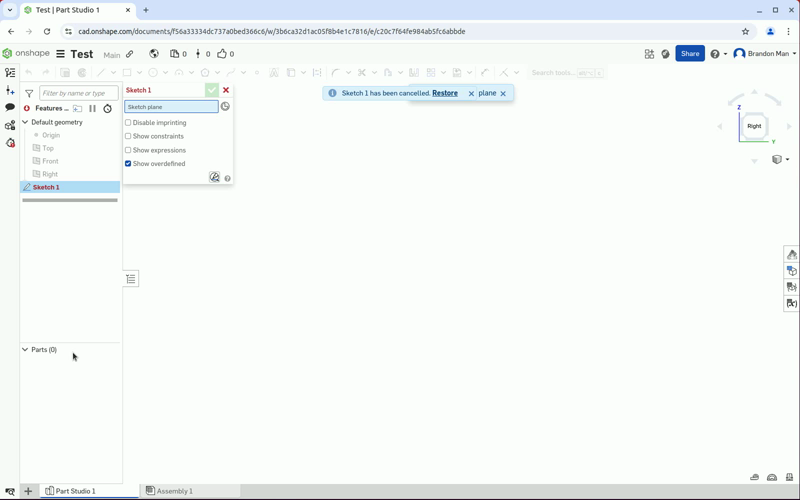
mouse_move(73, 176)
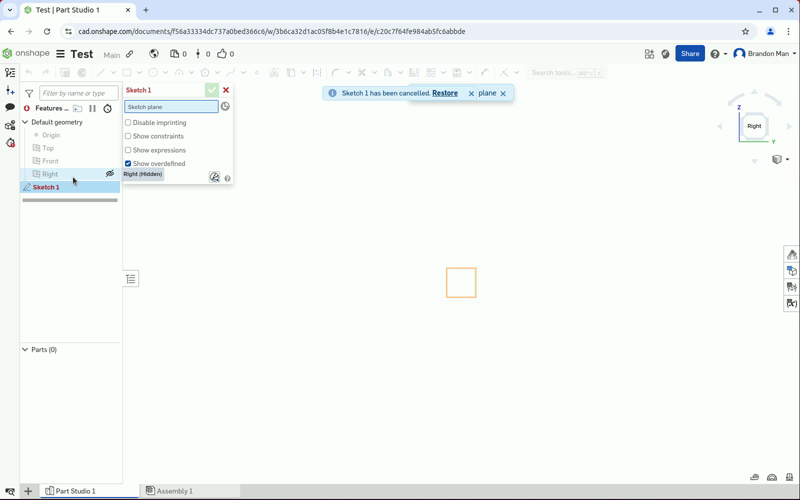
click(73, 176)
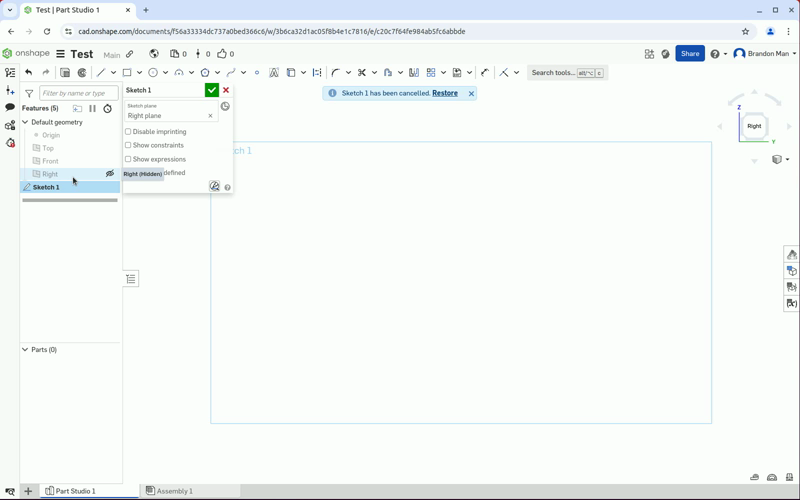
mouse_move(73, 352)
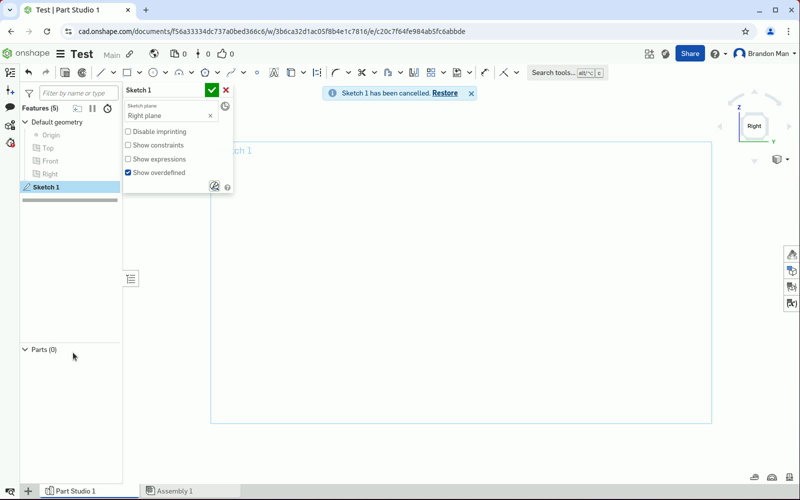
key(y)
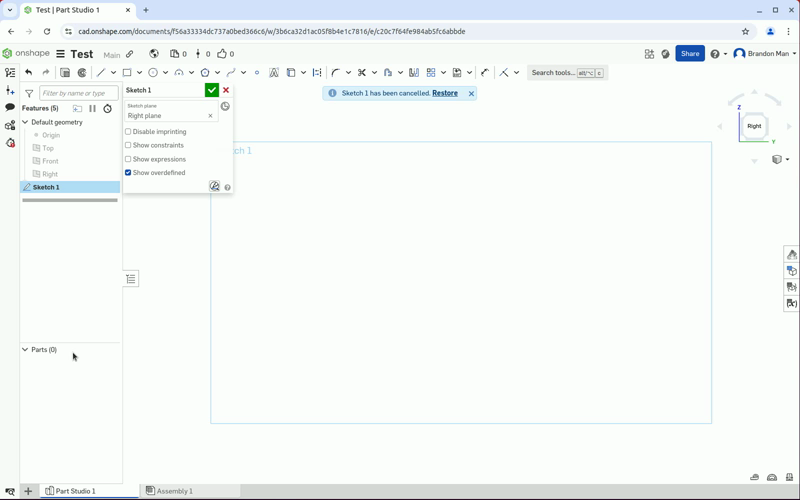
key(l)
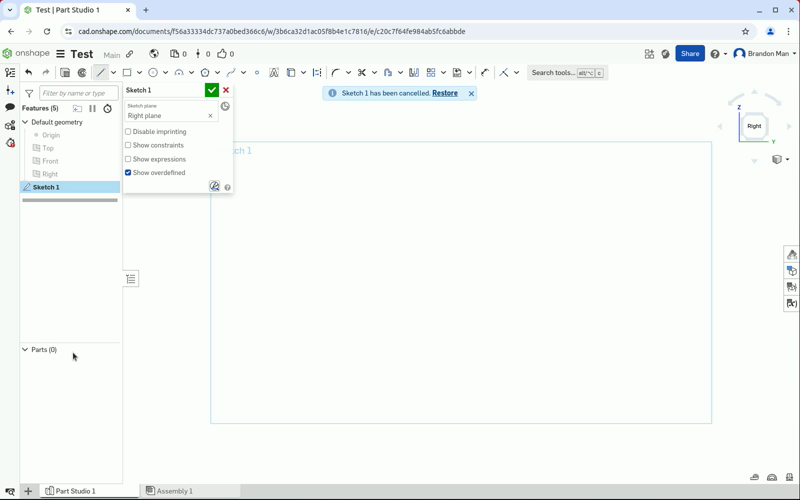
key_down(shift)
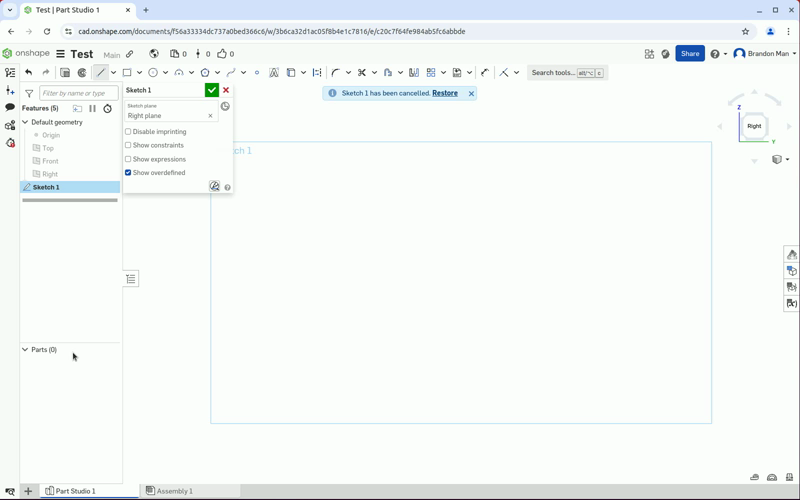
mouse_move(451, 287)
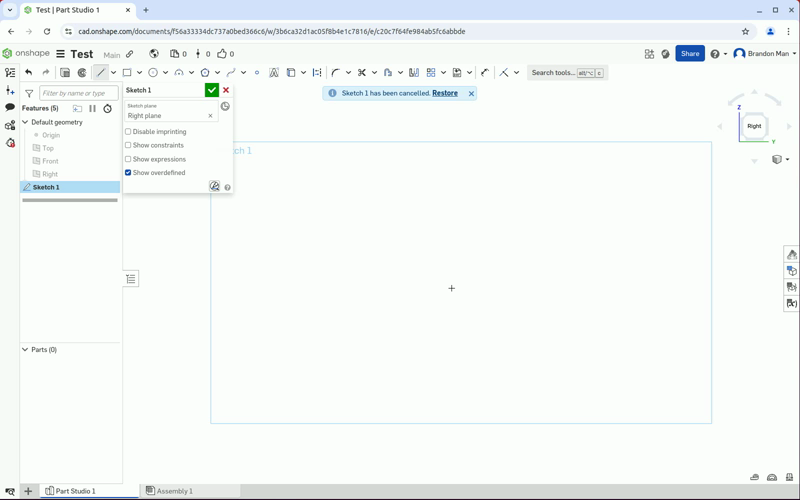
click(451, 287)
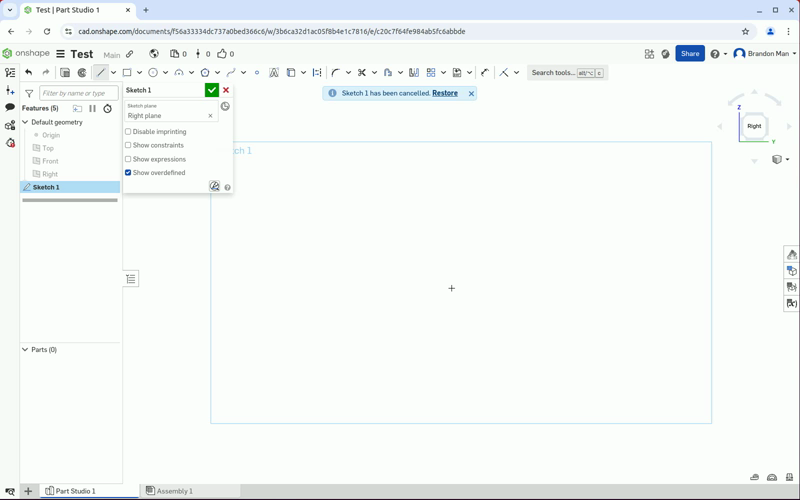
key_up(shift)
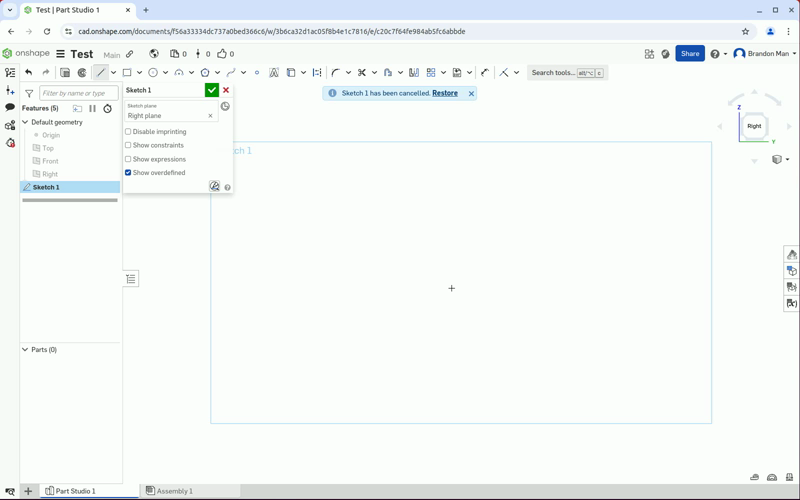
key_down(shift)
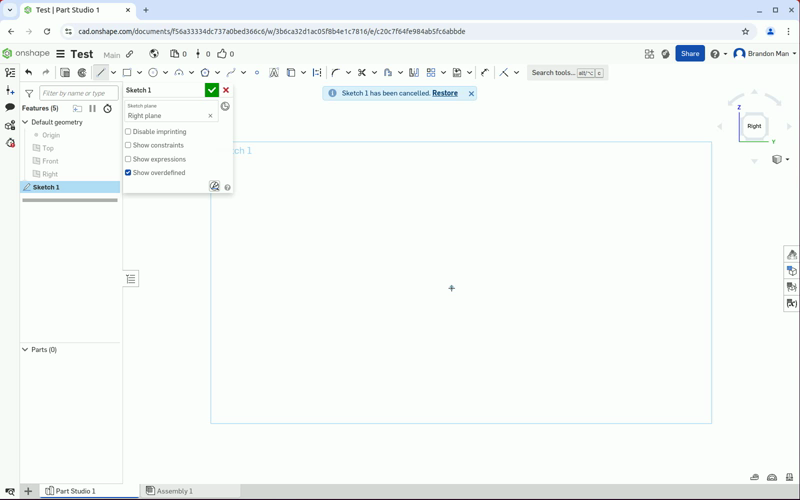
mouse_move(481, 287)
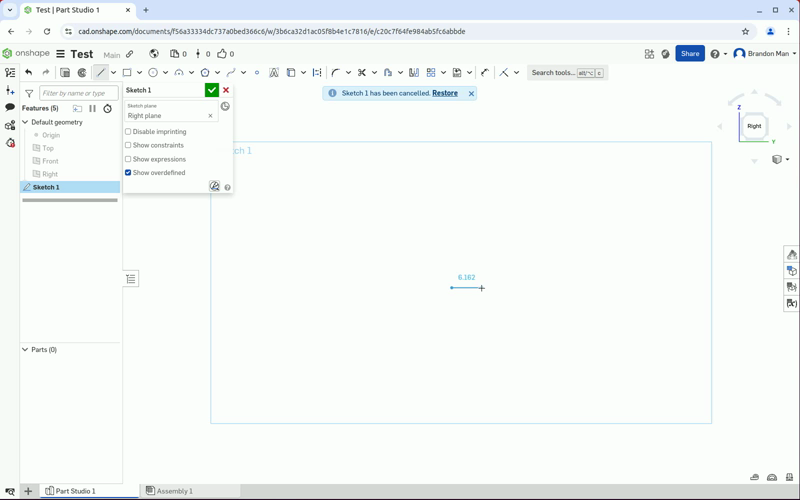
mouse_move(471, 287)
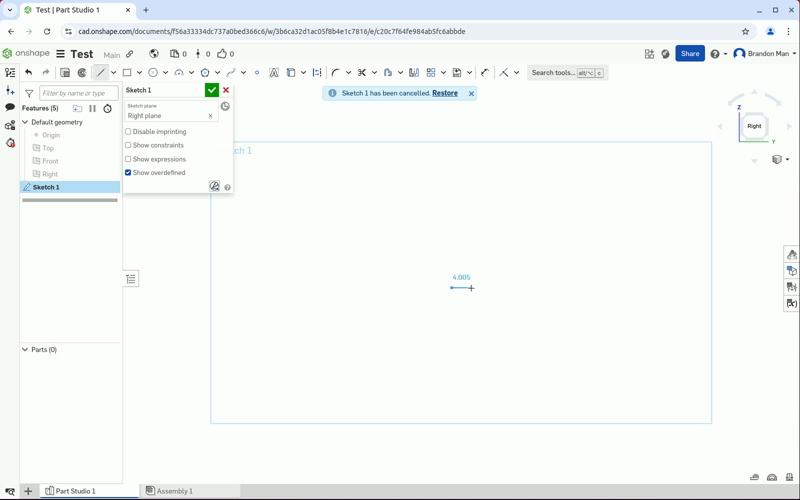
click(471, 287)
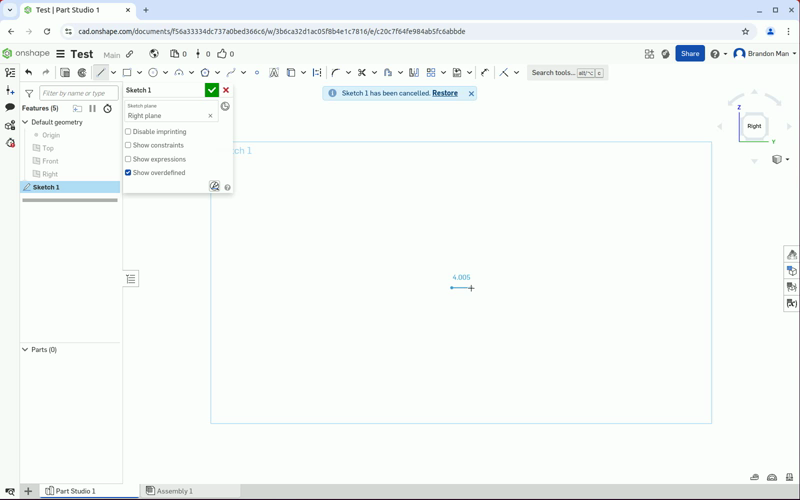
key_up(shift)
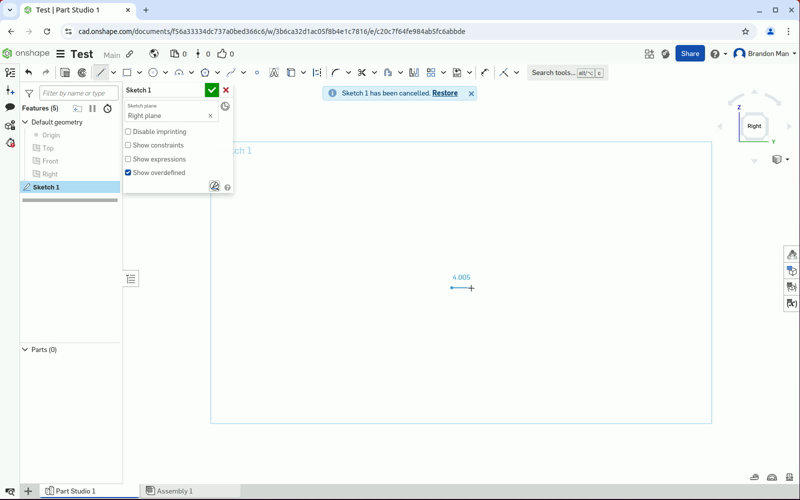
key_down(shift)
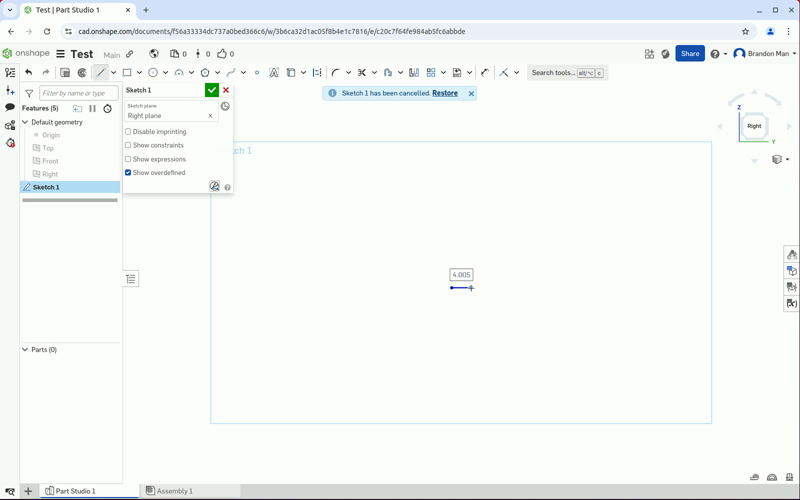
mouse_move(501, 287)
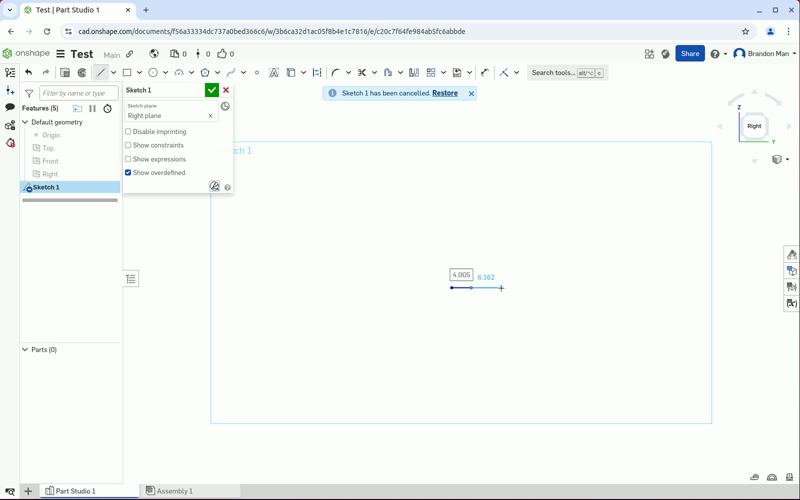
mouse_move(471, 277)
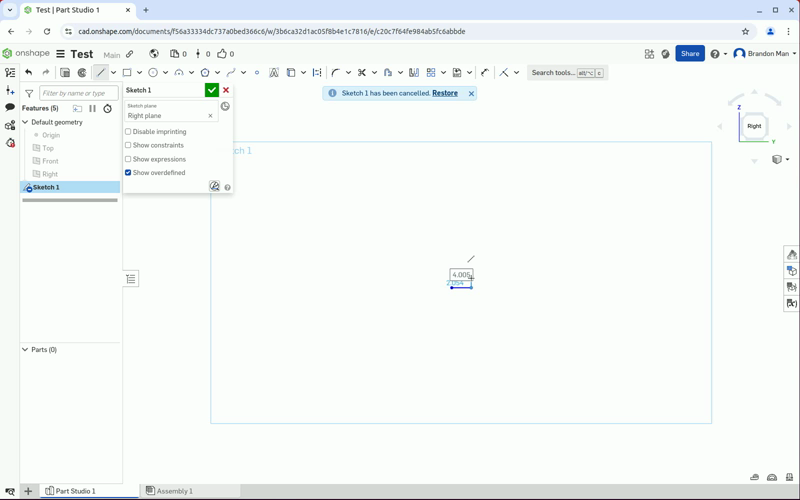
click(471, 277)
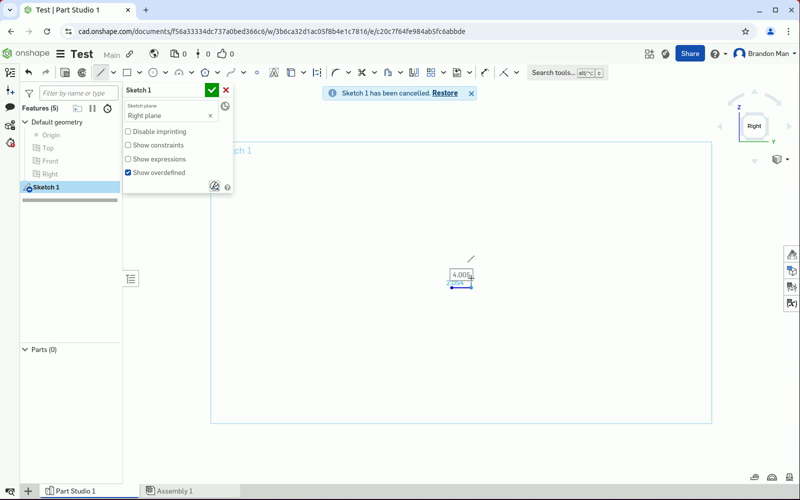
key_up(shift)
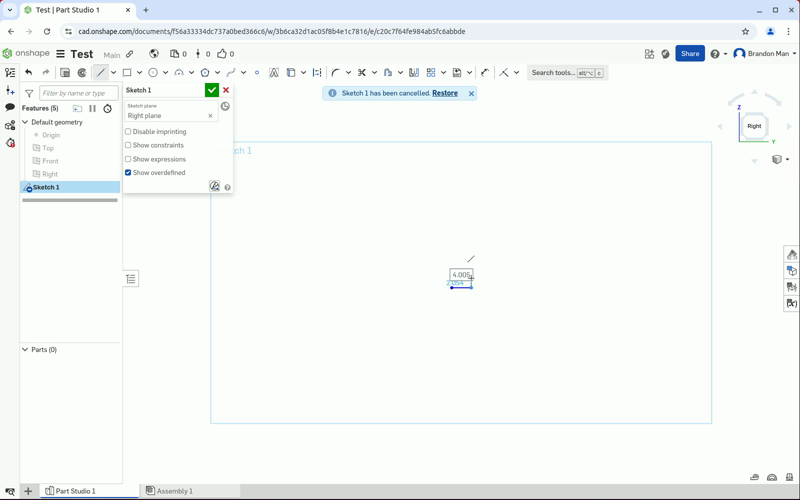
key_down(shift)
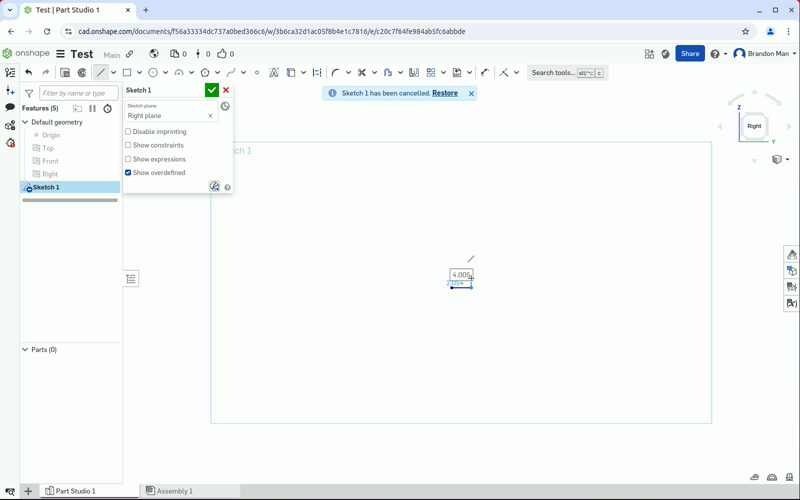
mouse_move(501, 277)
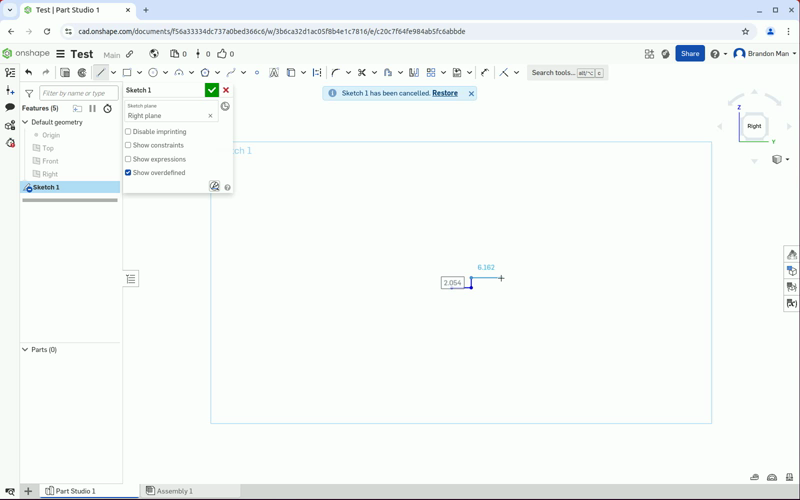
mouse_move(451, 277)
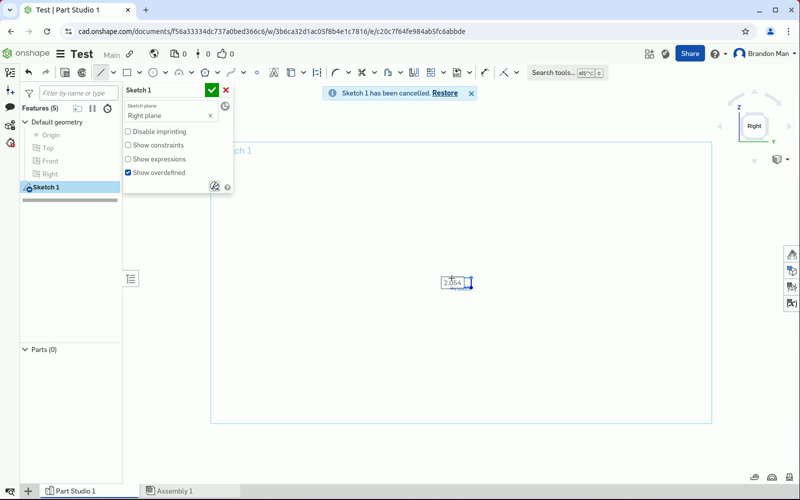
click(451, 277)
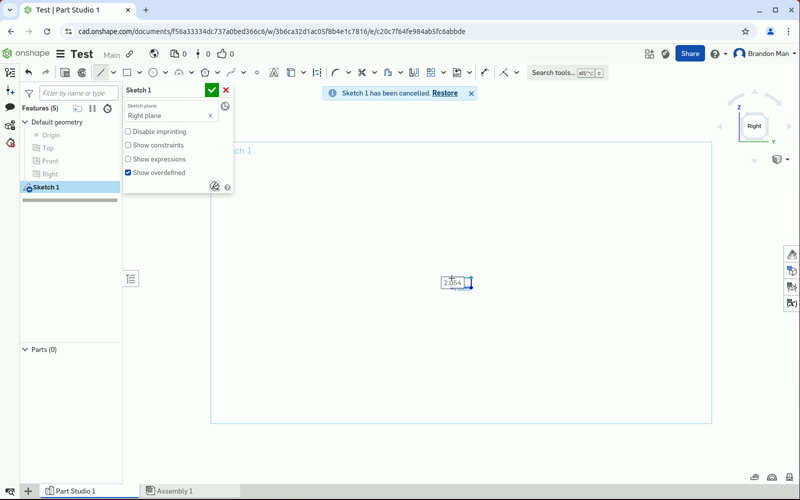
key_up(shift)
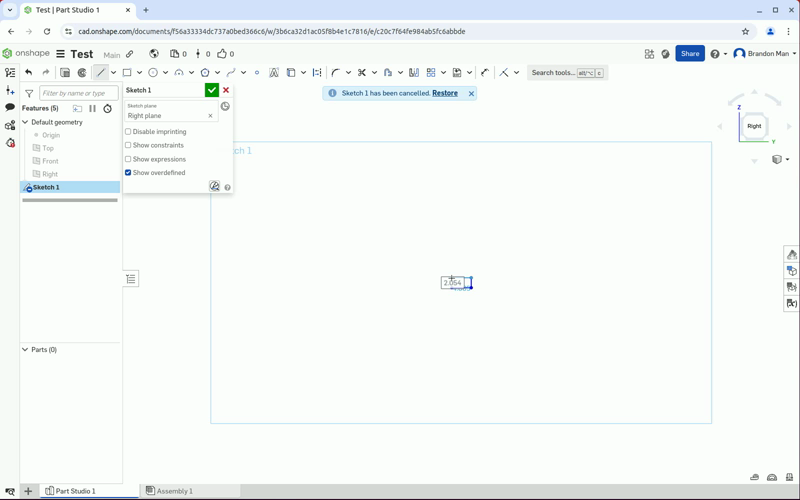
mouse_move(481, 277)
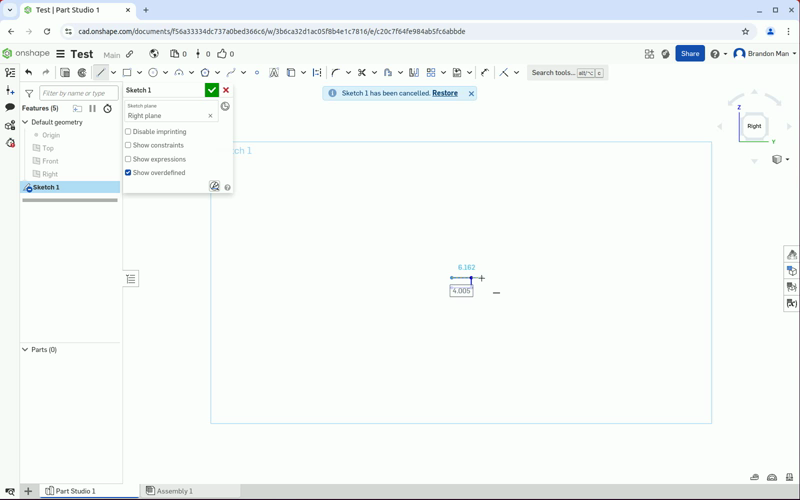
key_down(shift)
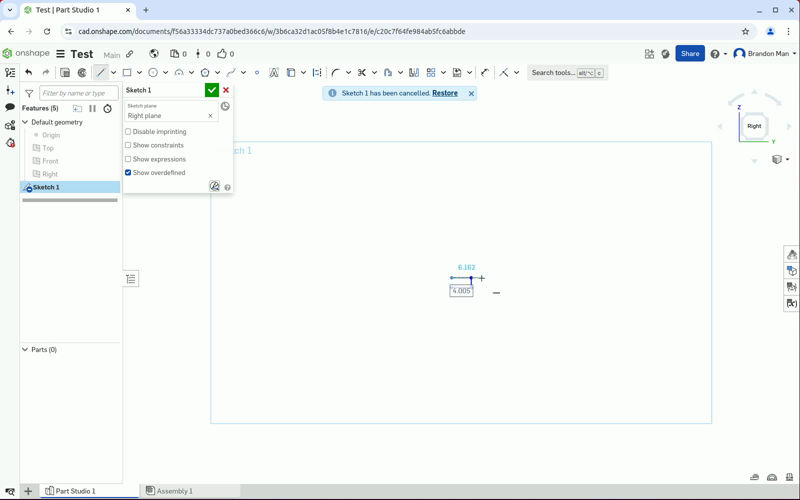
mouse_move(451, 287)
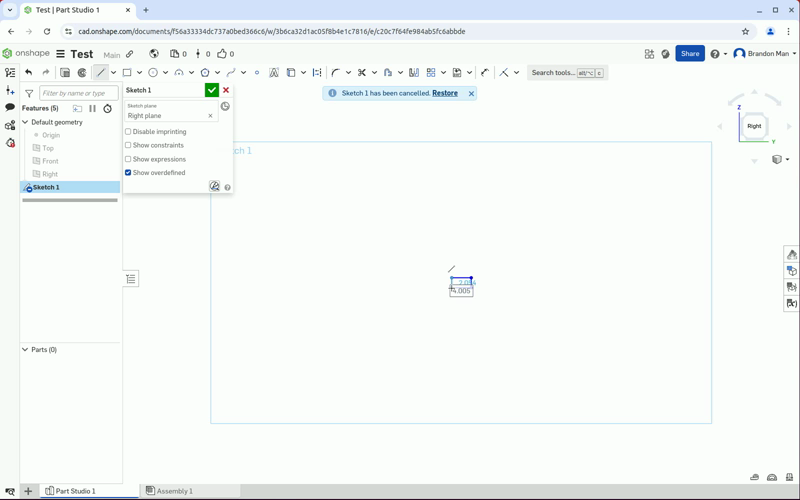
key_up(shift)
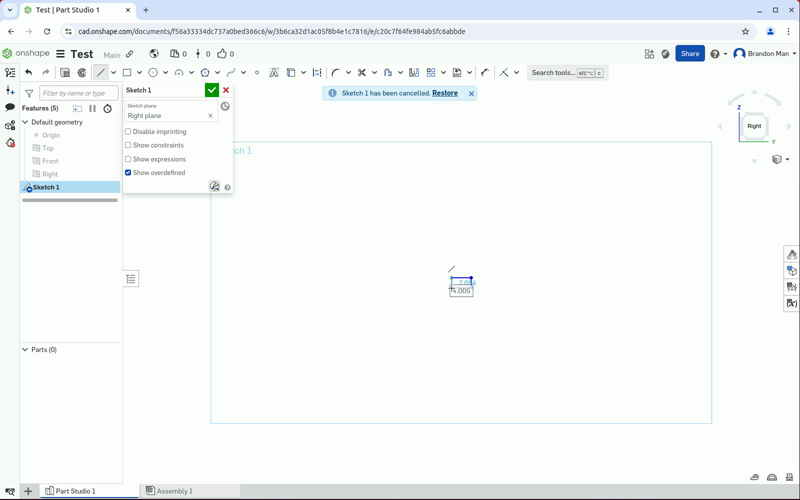
click(451, 287)
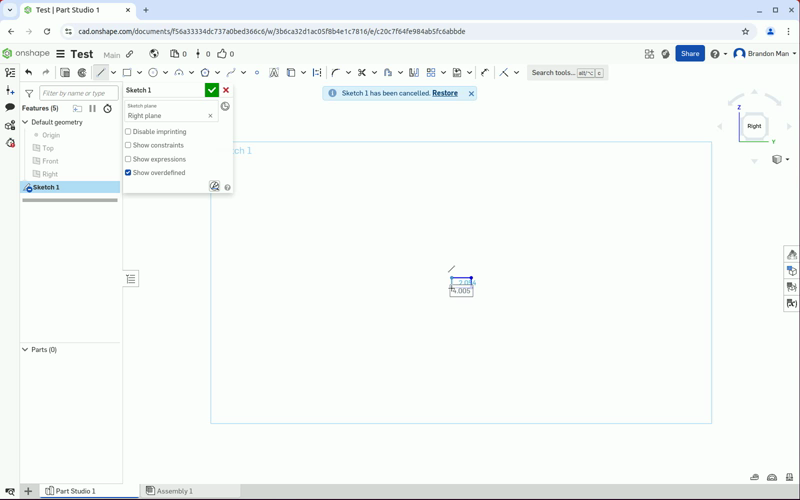
key(esc)
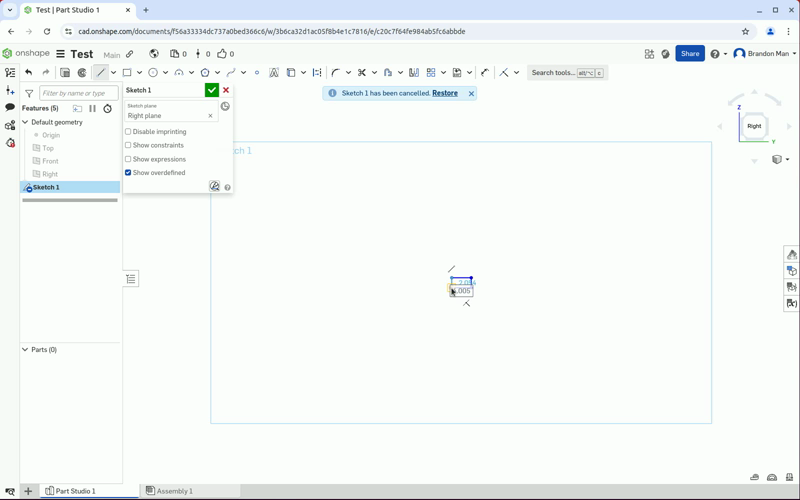
mouse_move(456, 278)
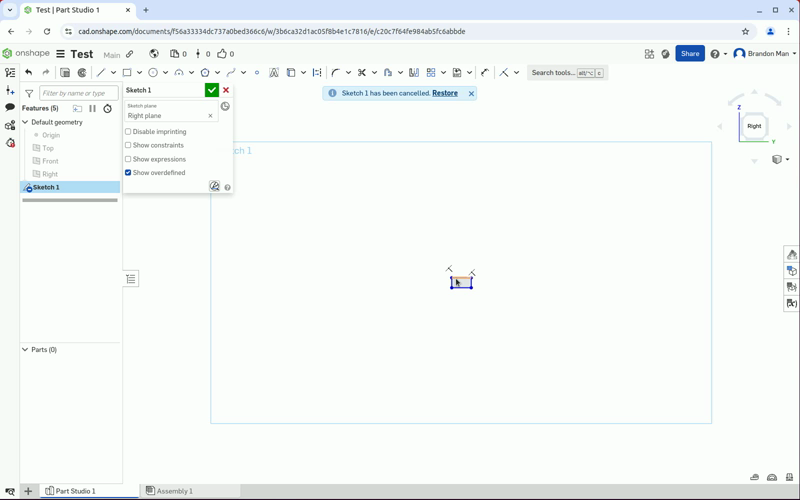
scroll(6)
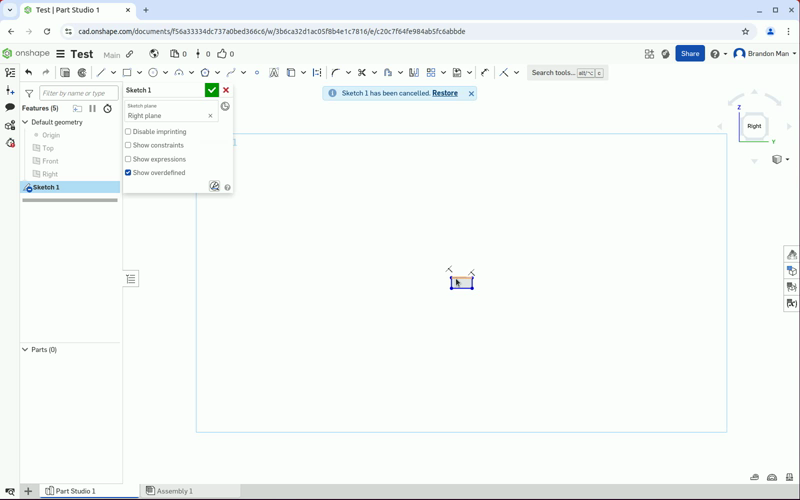
scroll(6)
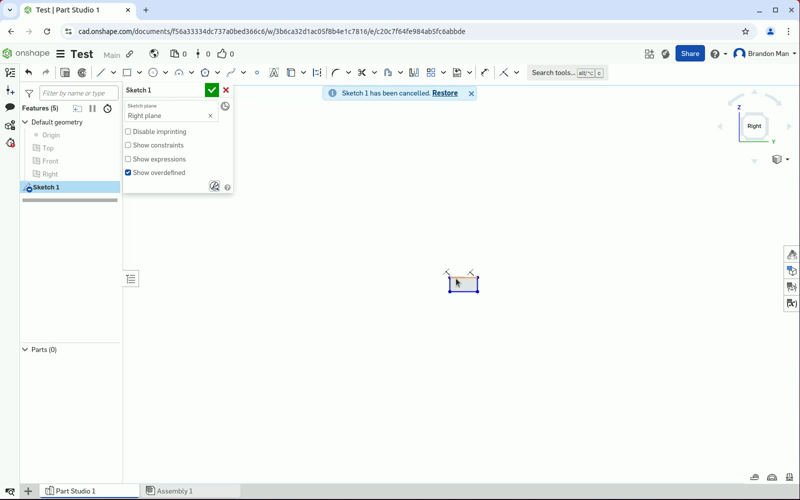
scroll(6)
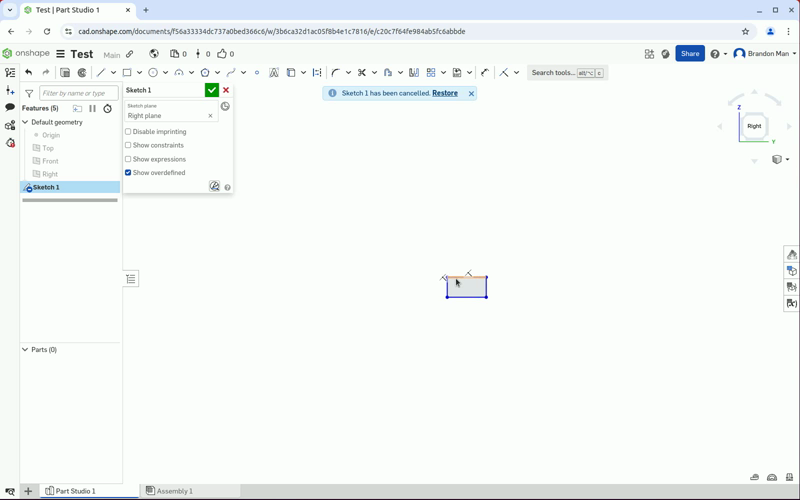
scroll(6)
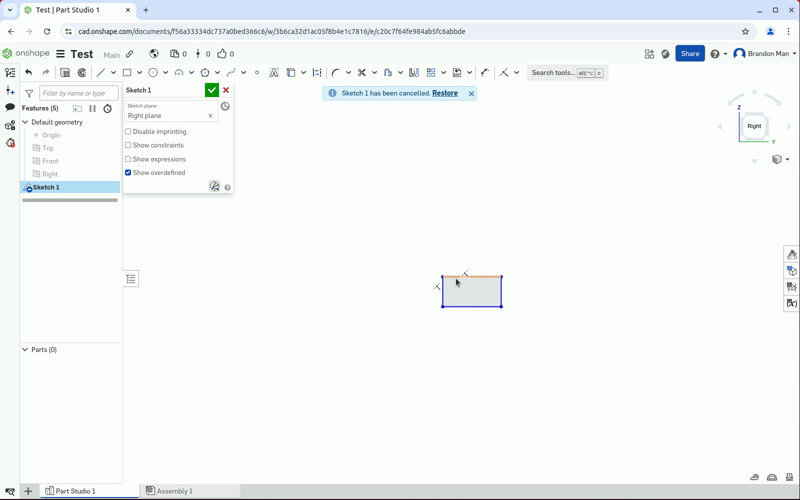
scroll(6)
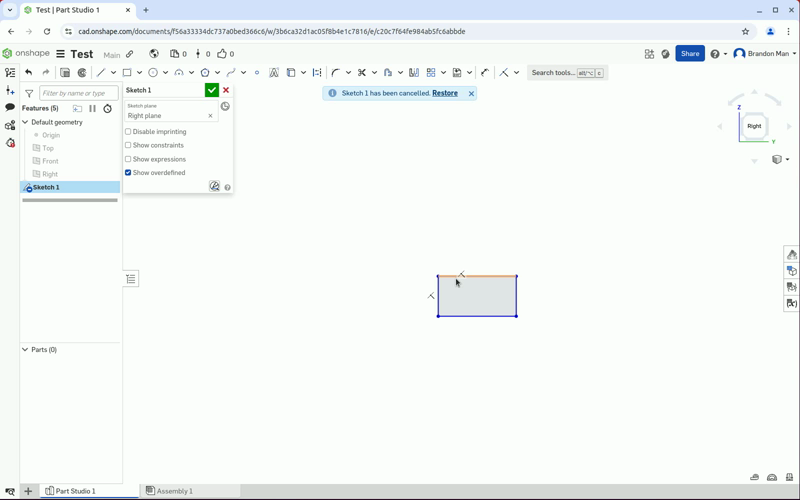
scroll(6)
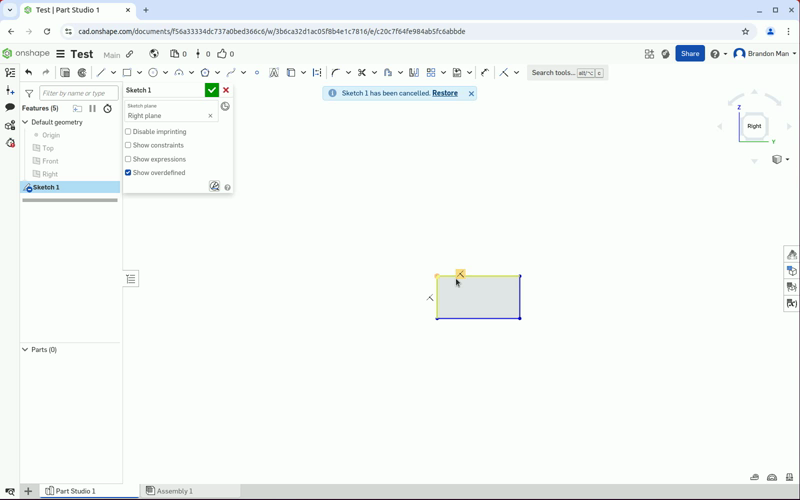
scroll(6)
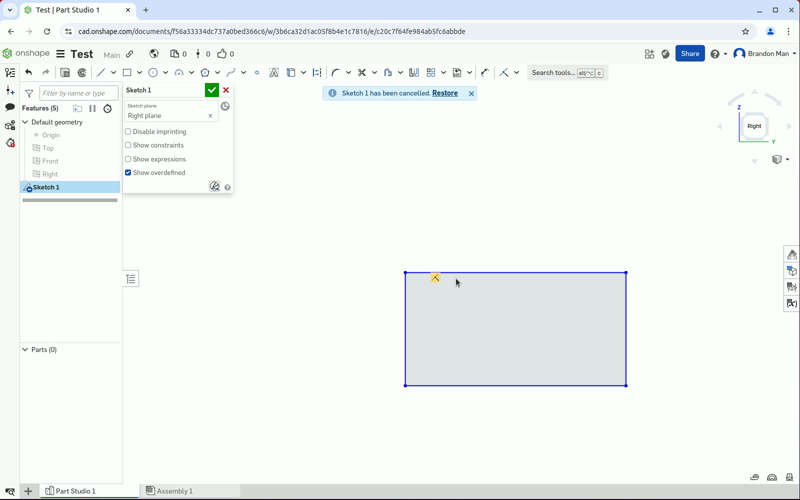
click(456, 278)
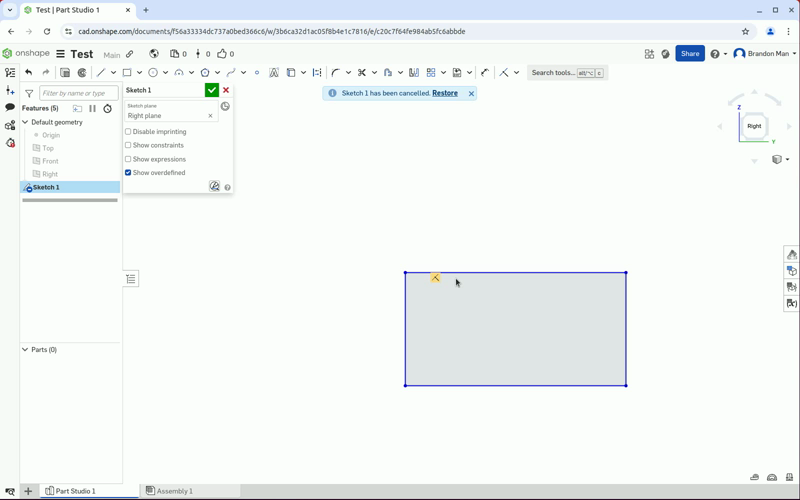
scroll(-6)
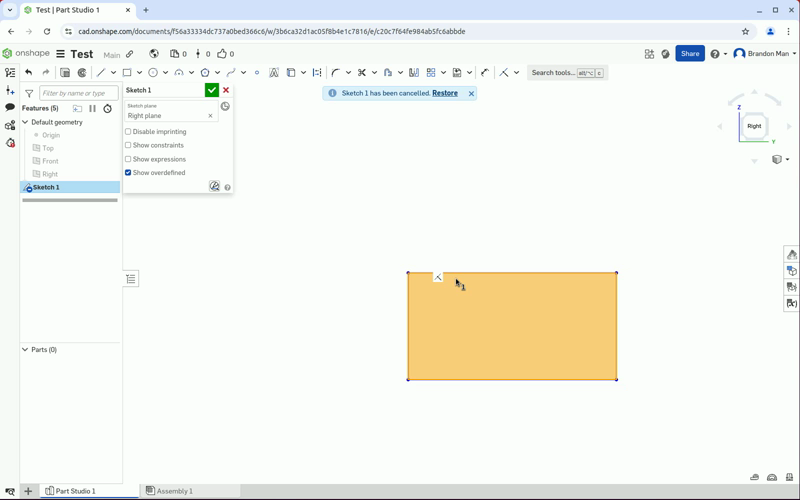
scroll(-6)
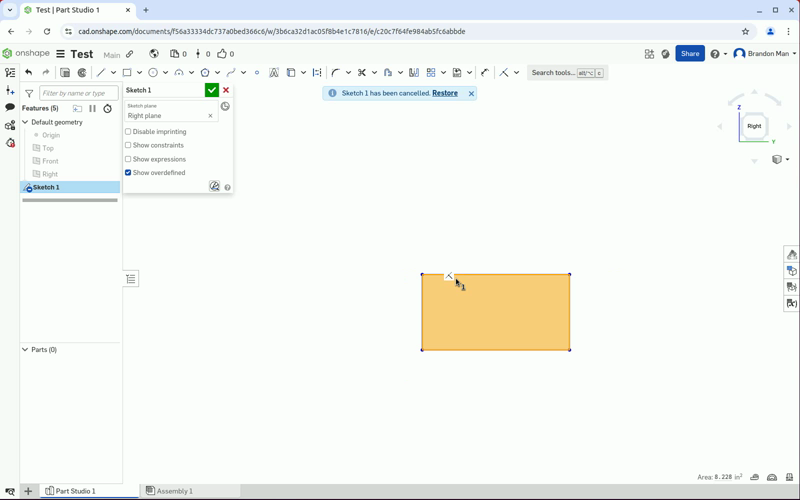
scroll(-6)
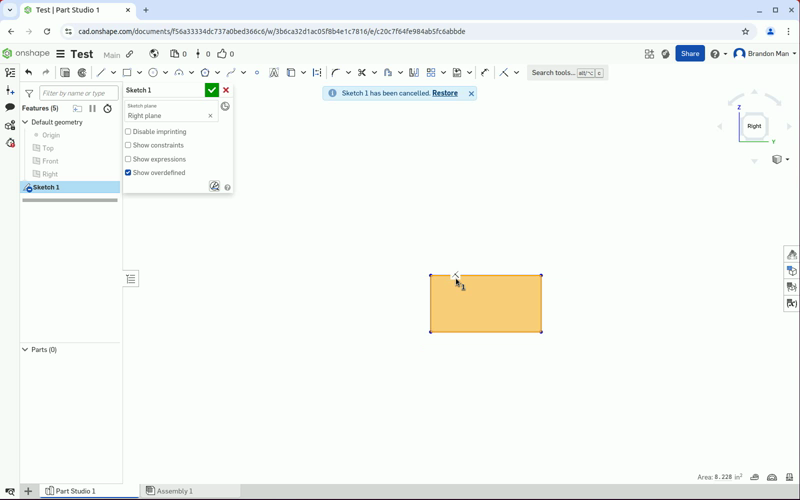
scroll(-6)
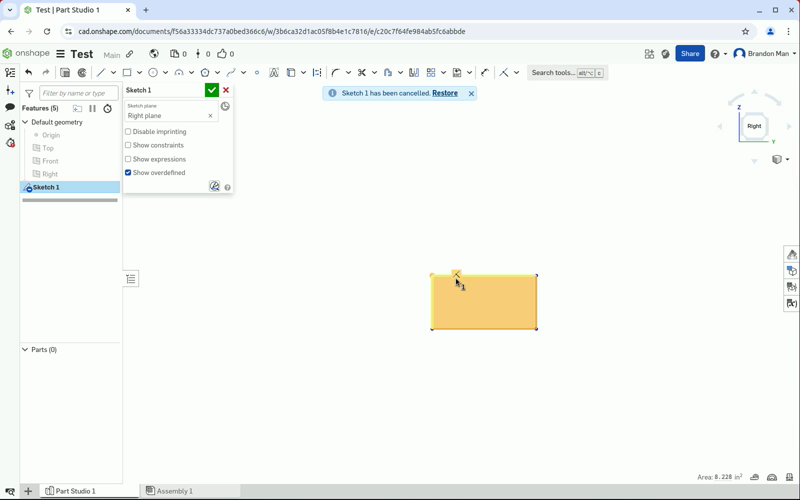
scroll(-6)
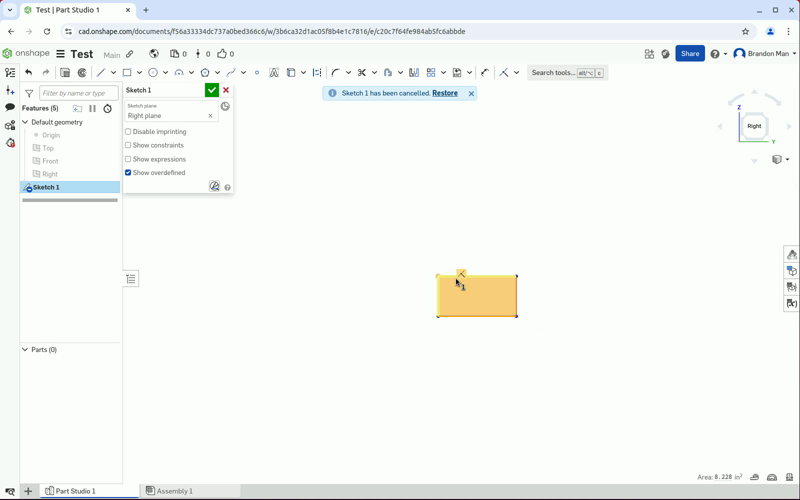
scroll(-6)
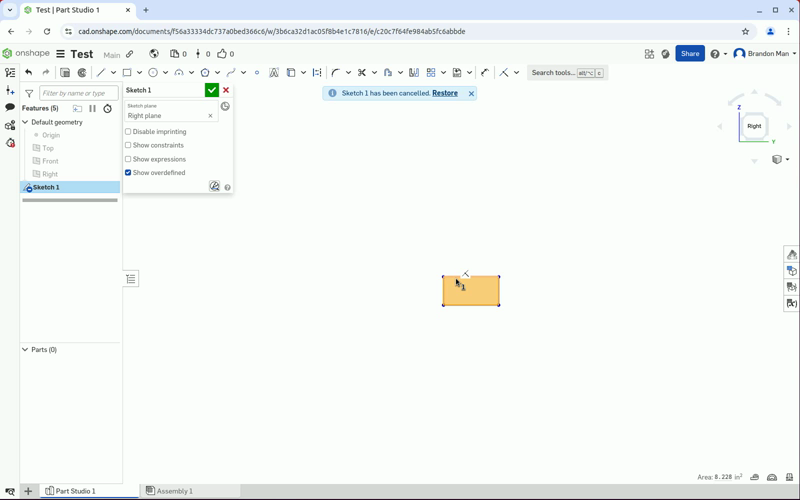
scroll(-6)
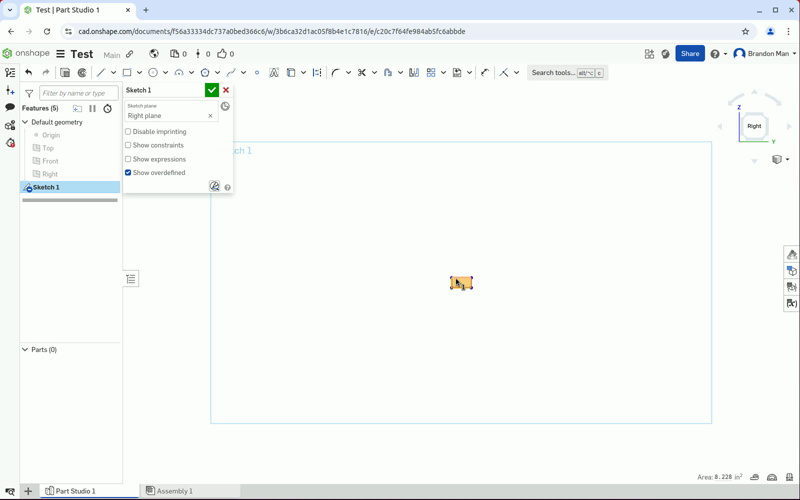
mouse_move(73, 352)
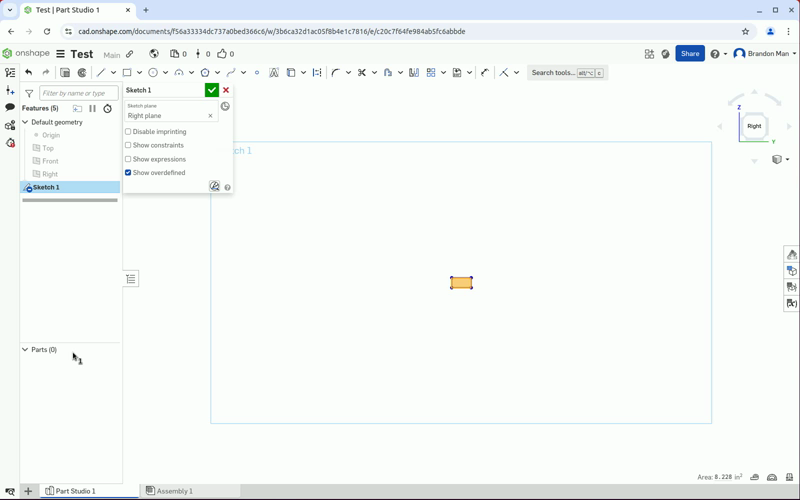
key(shift+y)
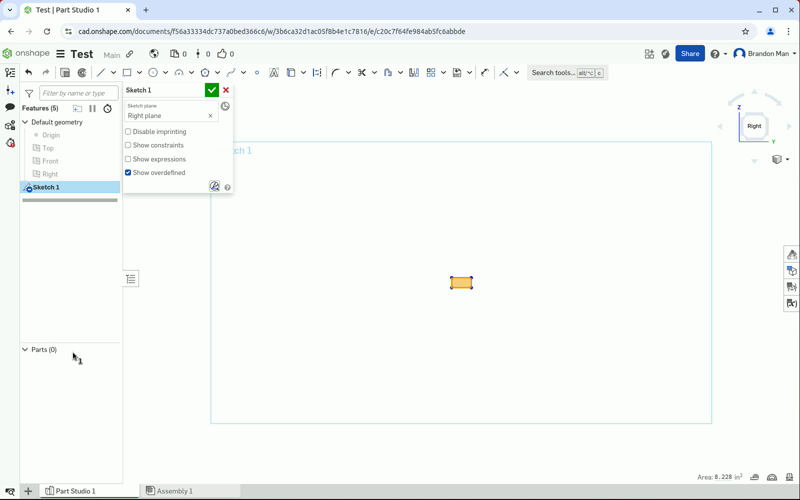
key(shift+e)
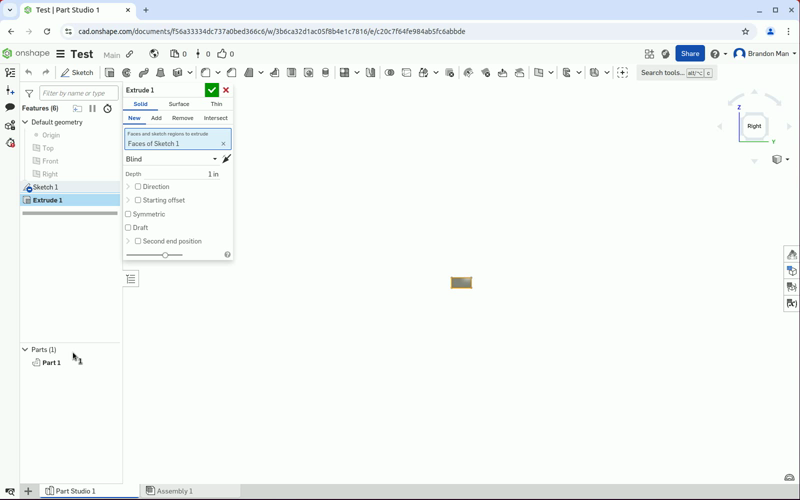
mouse_move(143, 106)
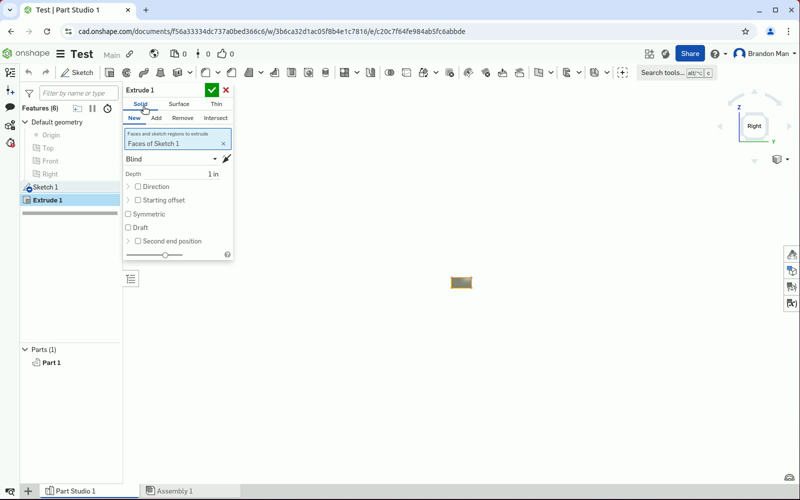
click(143, 106)
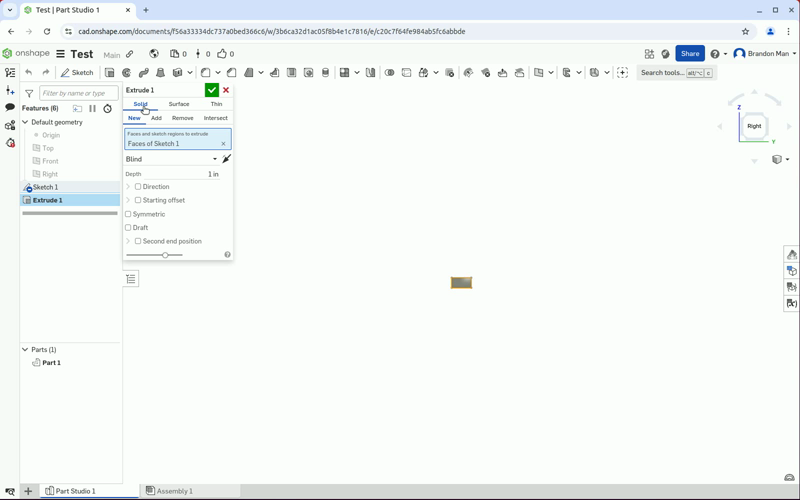
mouse_move(137, 120)
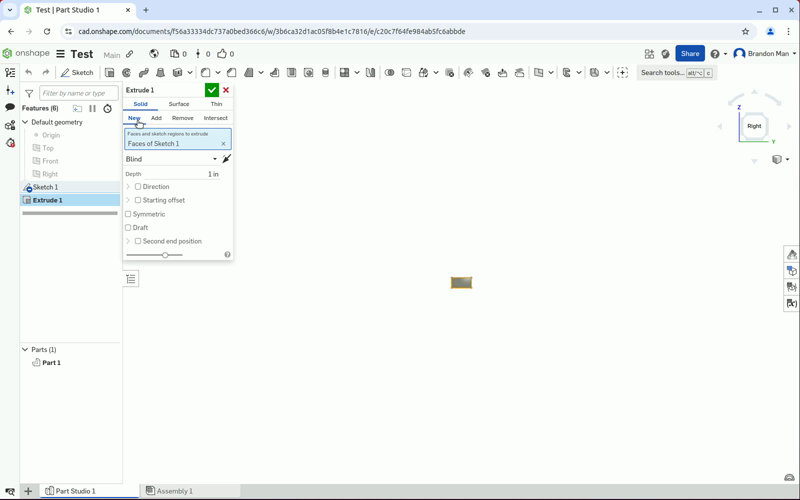
click(137, 120)
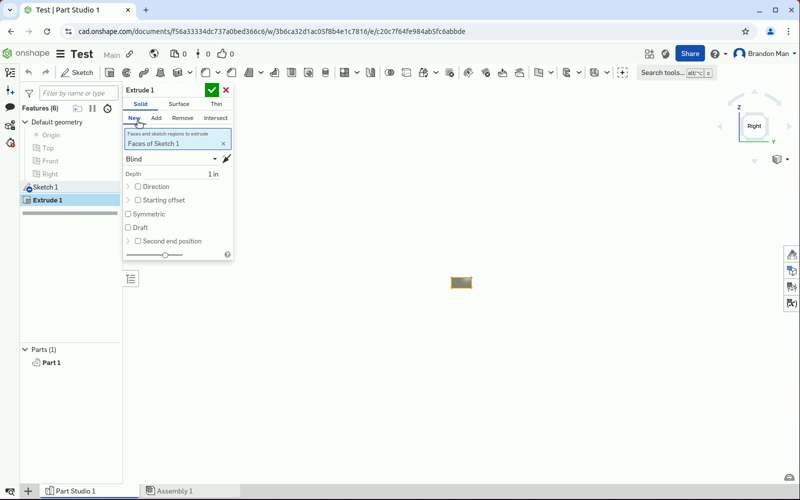
key(tab, 4)
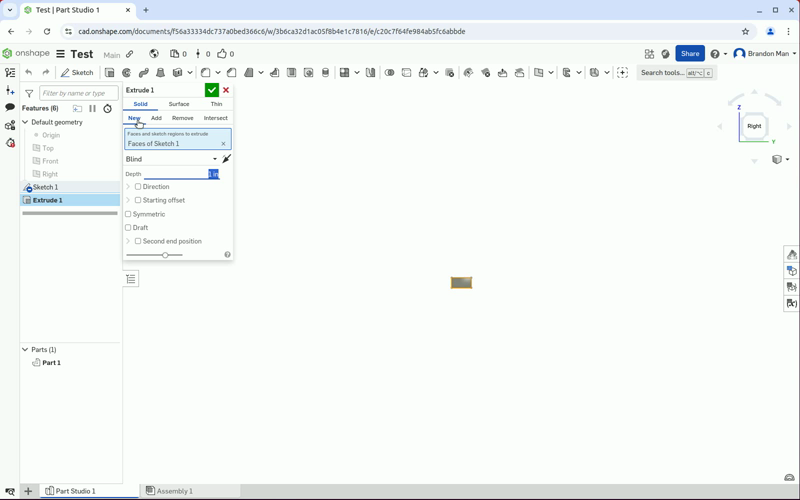
text(23.108)
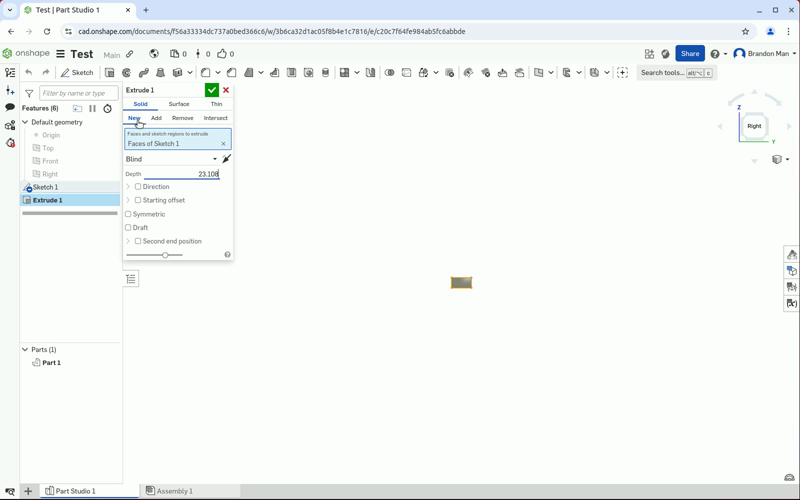
key(tab, 3)
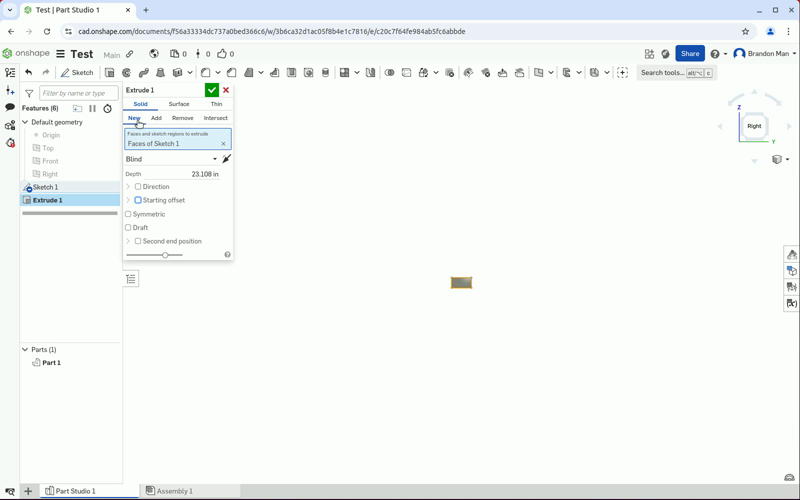
key(tab, 2)
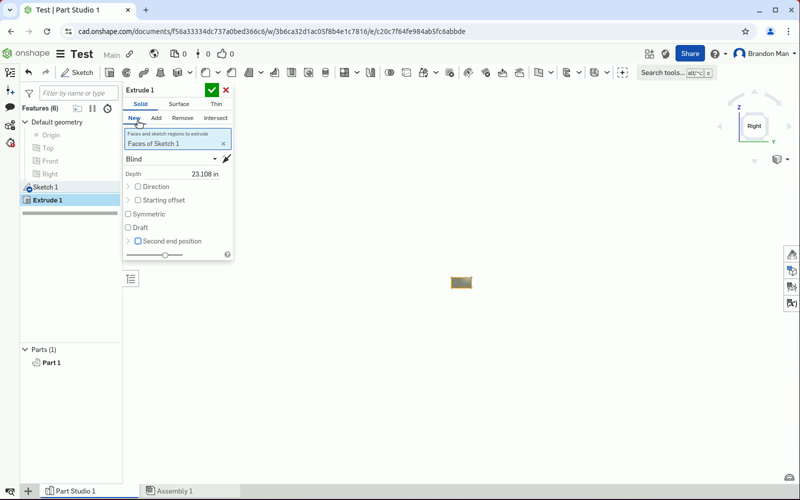
key(space)
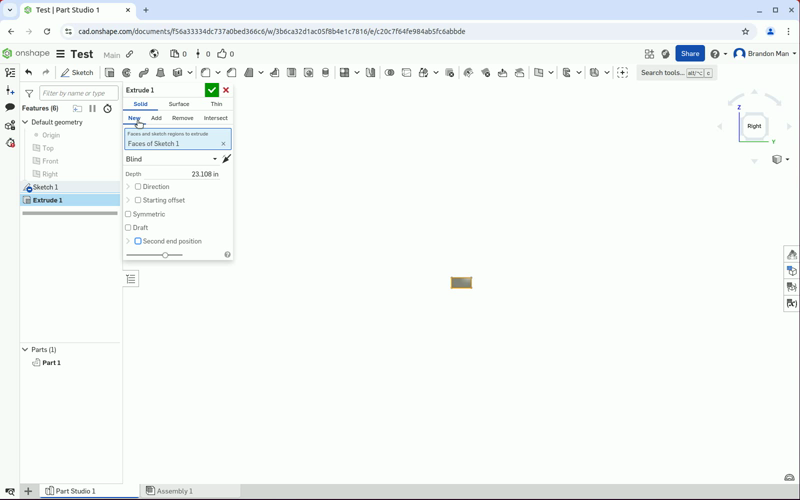
key(tab, 3)
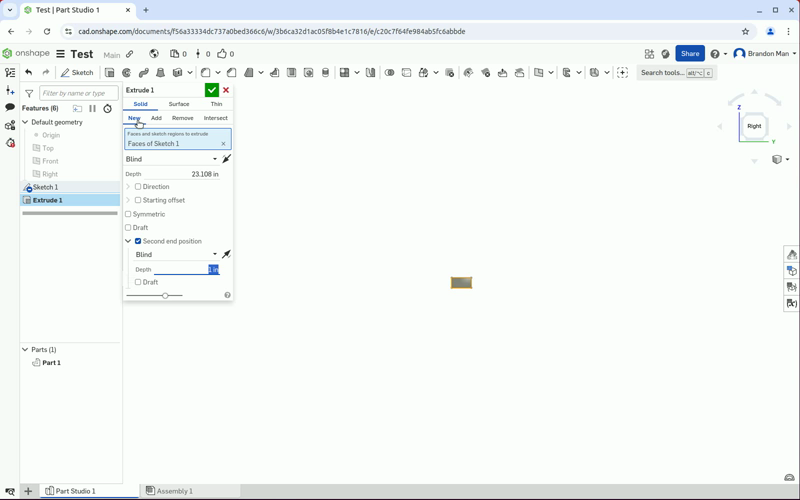
text(23.108)
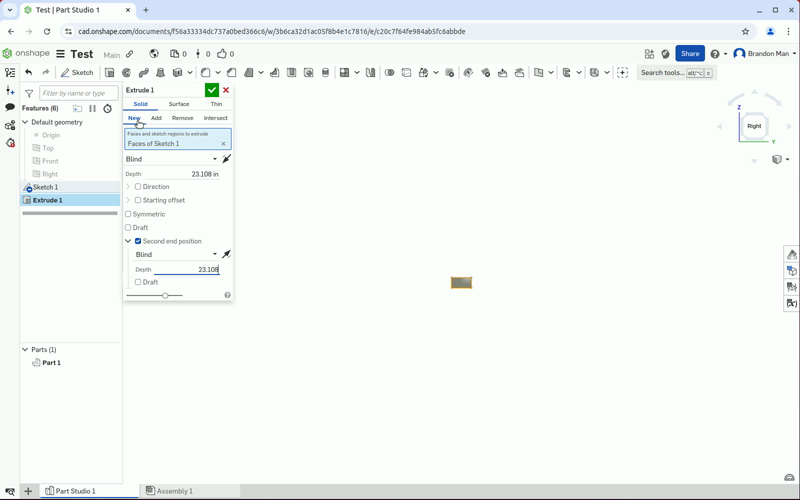
key(enter)
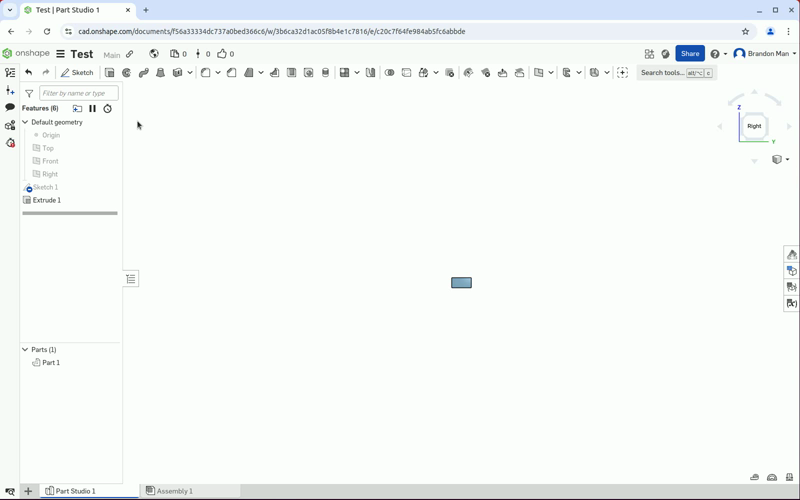
key(shift+h)
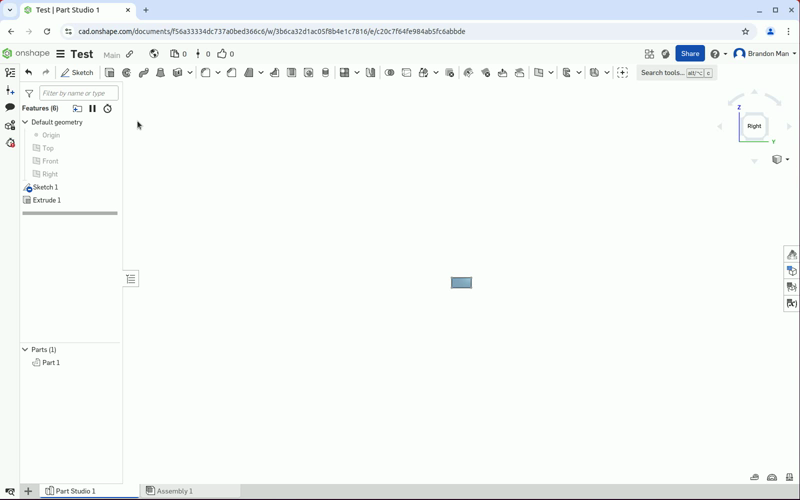
key(shift+h)
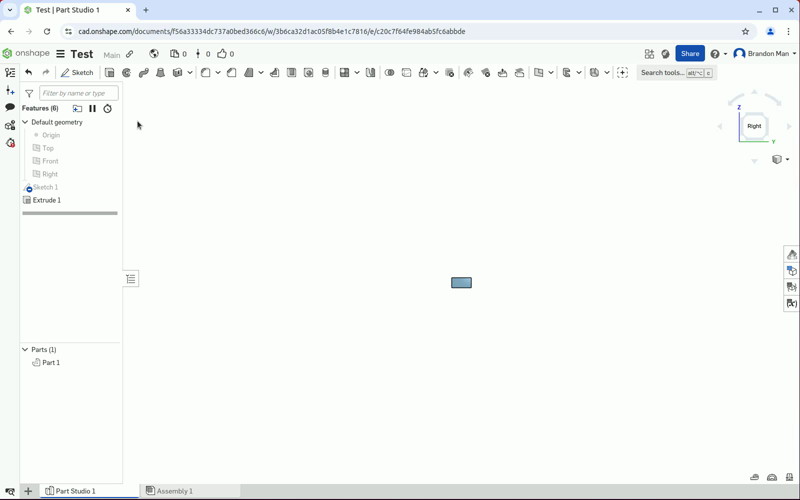
mouse_move(73, 189)
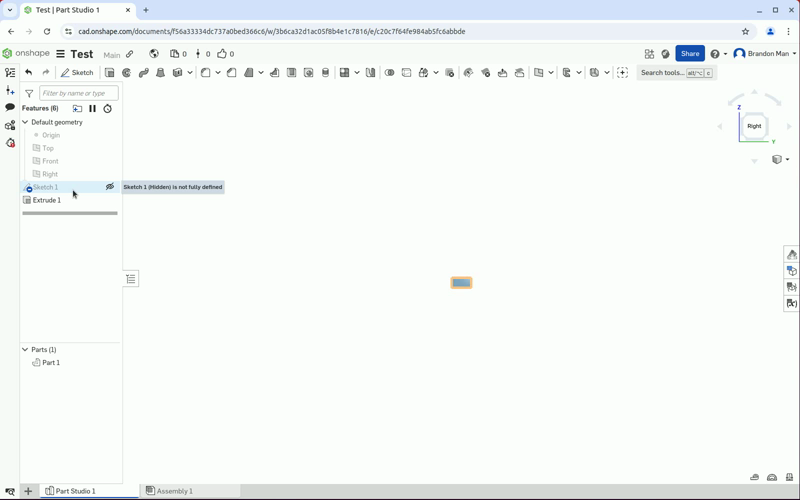
click(73, 189)
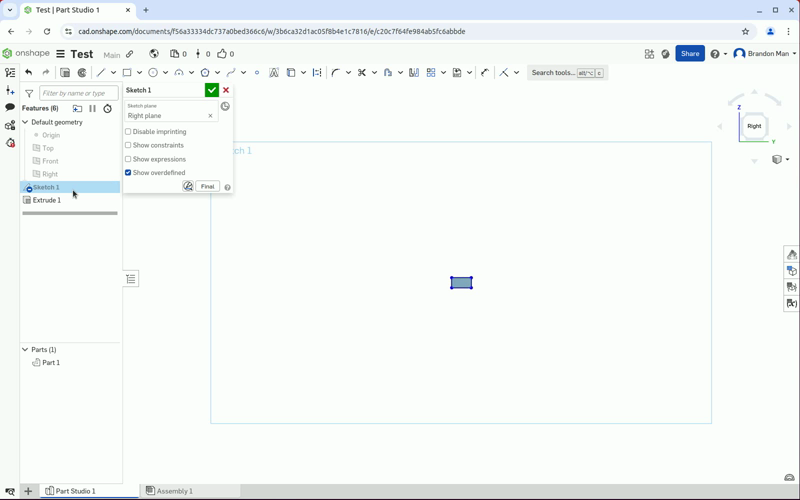
mouse_move(229, 92)
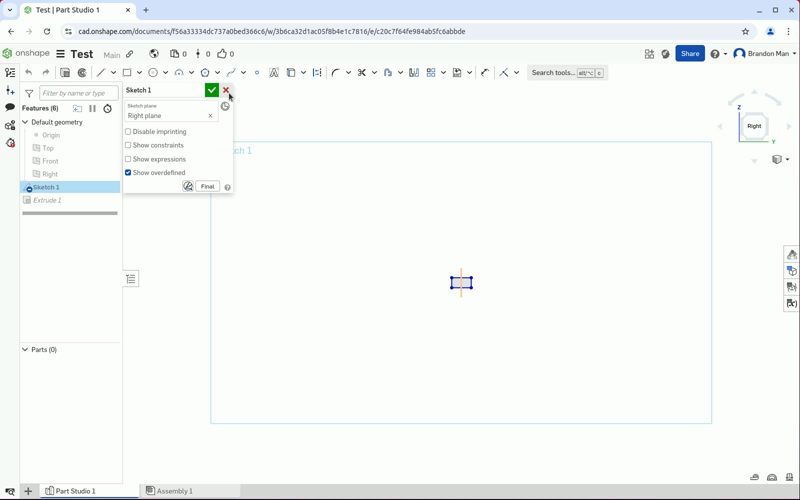
click(229, 92)
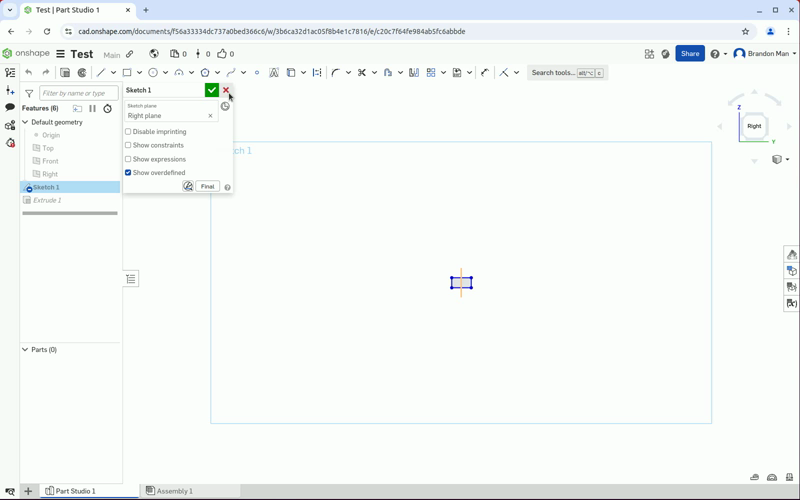
key(shift+s)
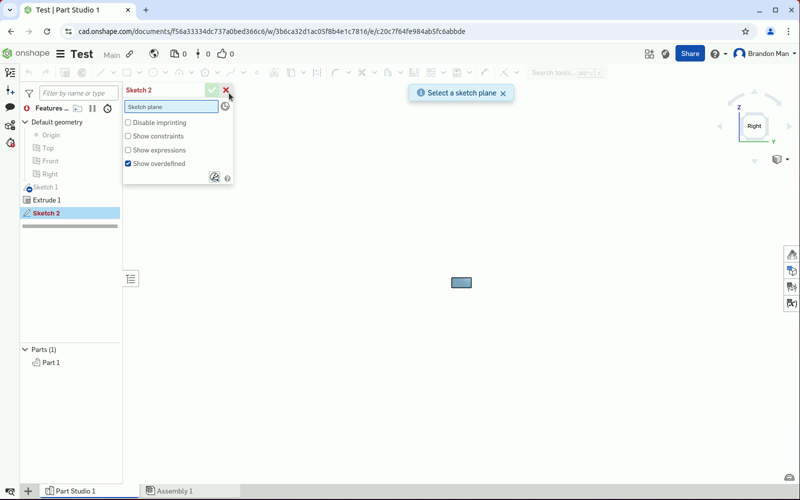
mouse_move(73, 176)
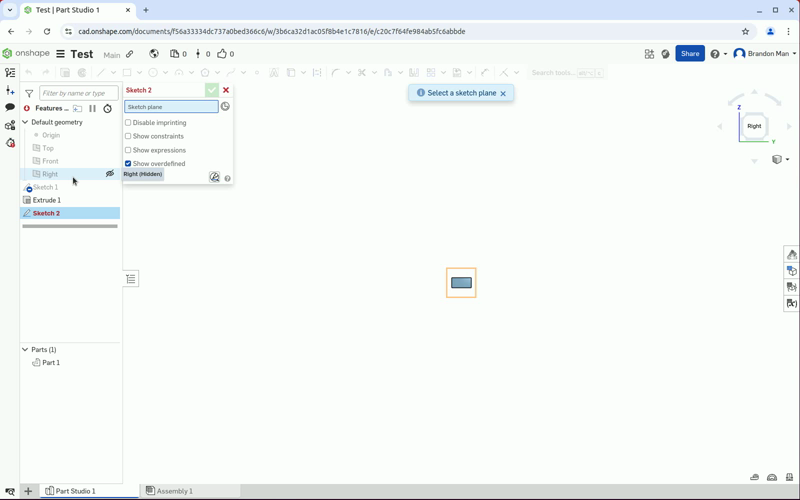
click(73, 176)
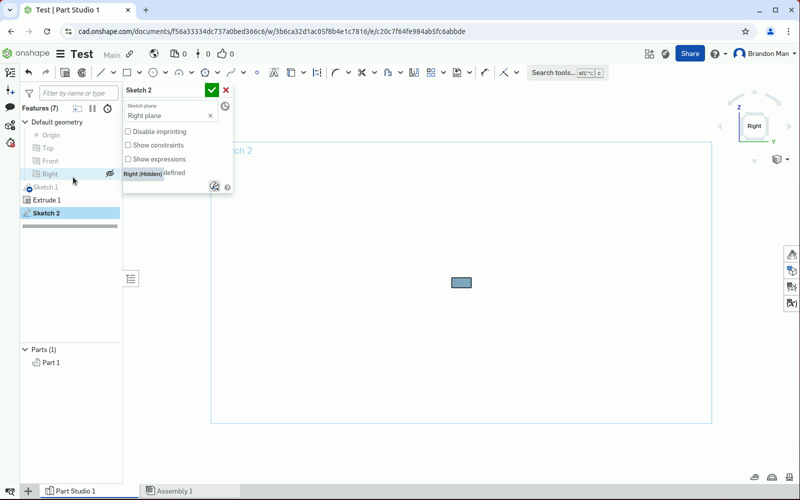
mouse_move(73, 352)
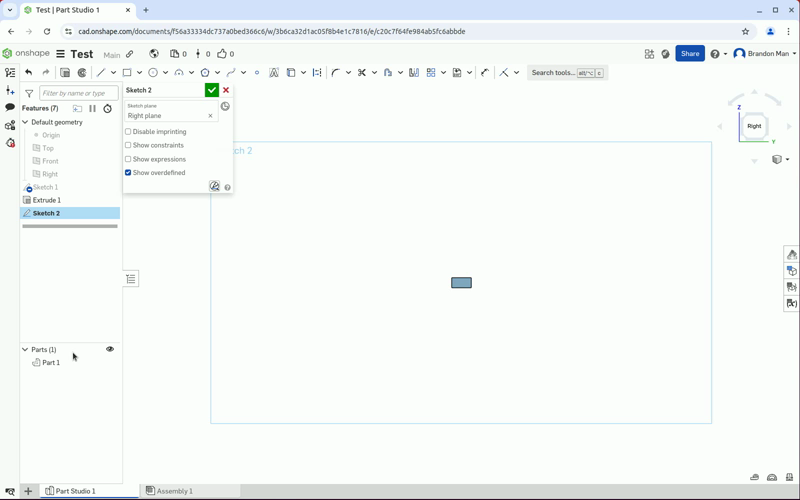
key(y)
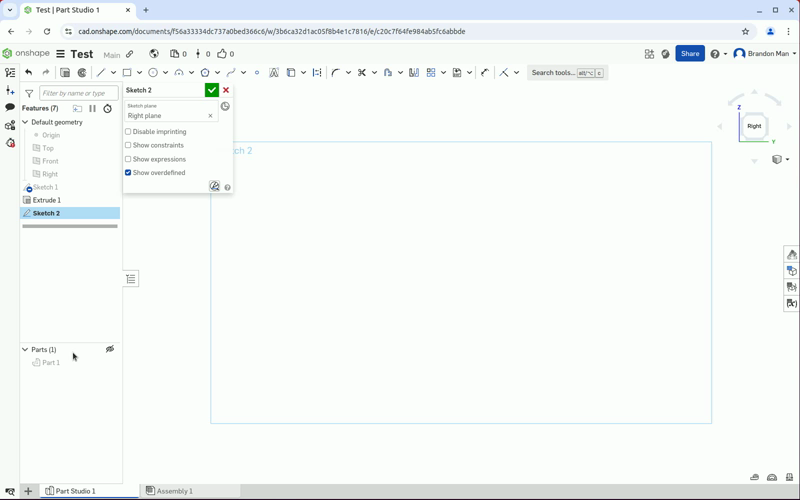
key(l)
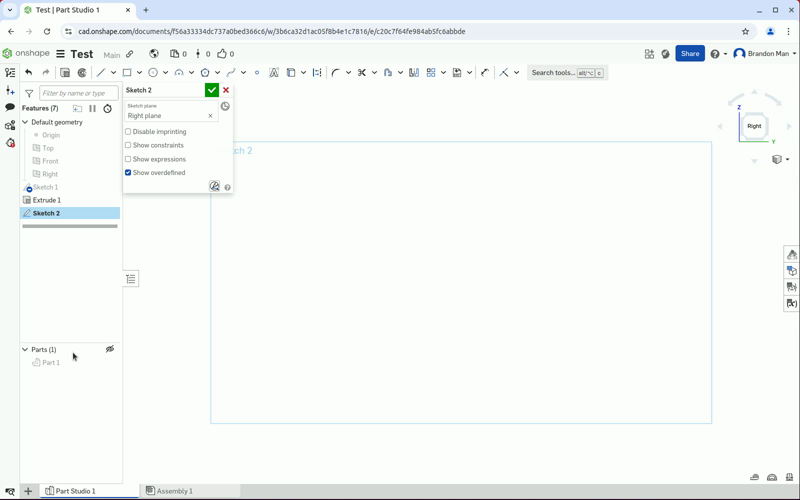
key_down(shift)
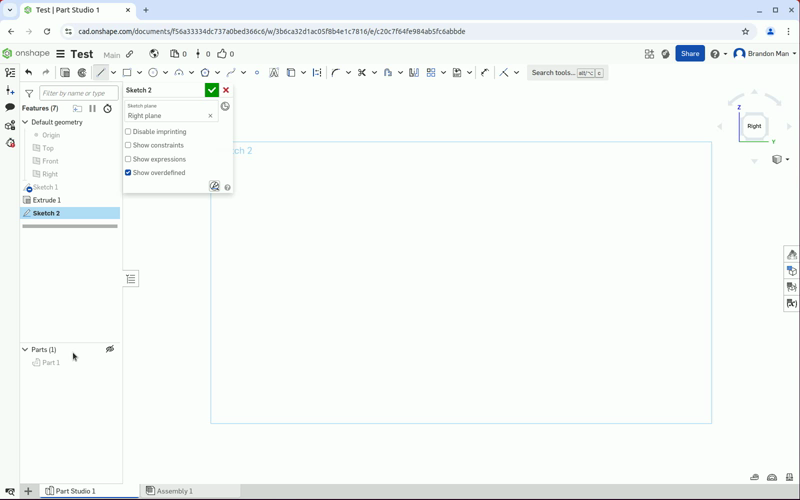
mouse_move(451, 287)
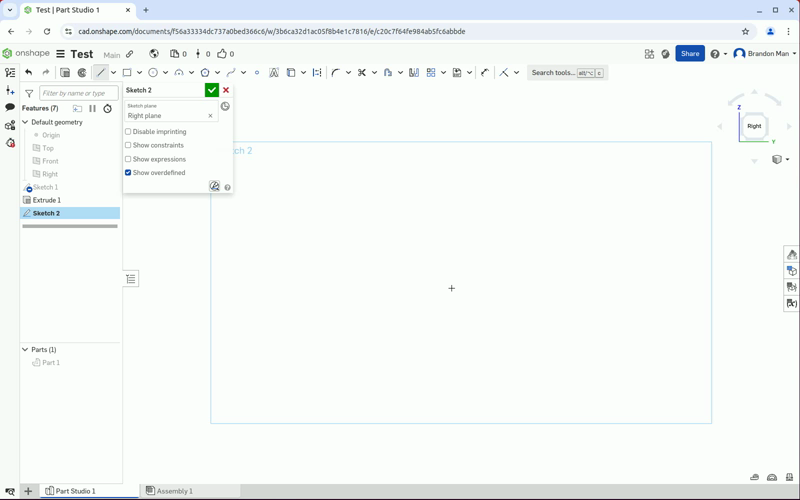
click(451, 287)
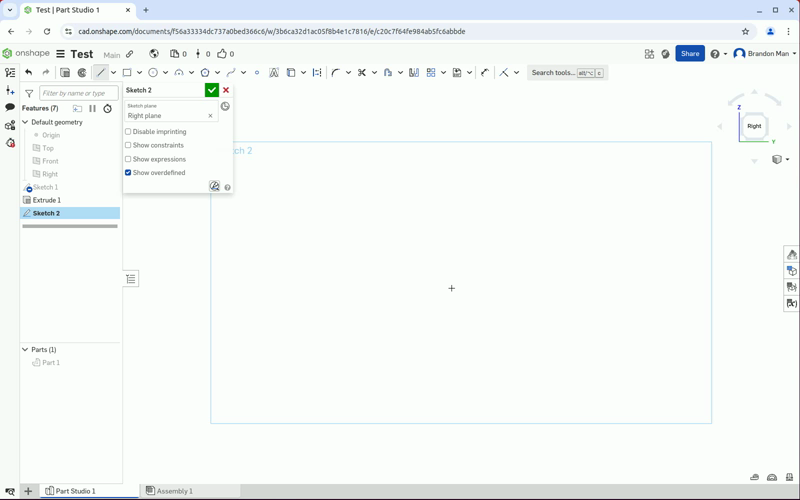
key_up(shift)
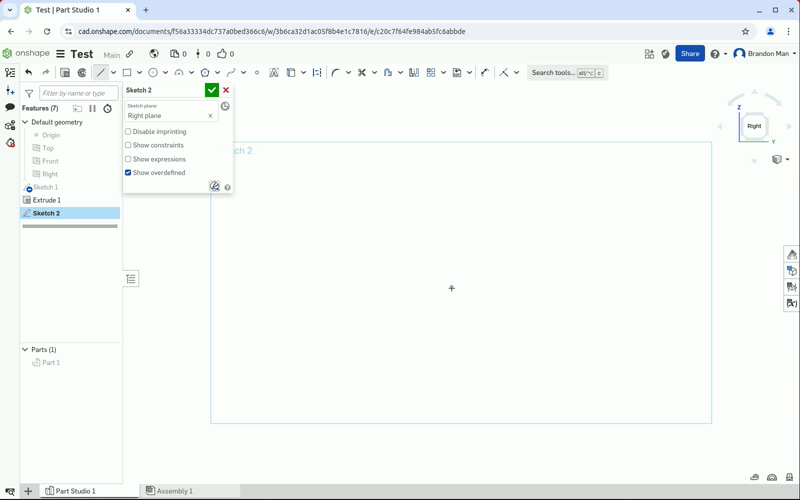
key_down(shift)
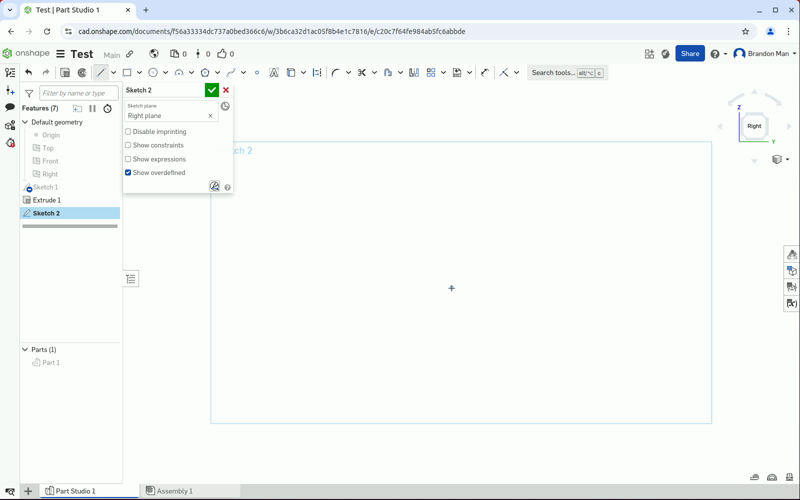
mouse_move(481, 287)
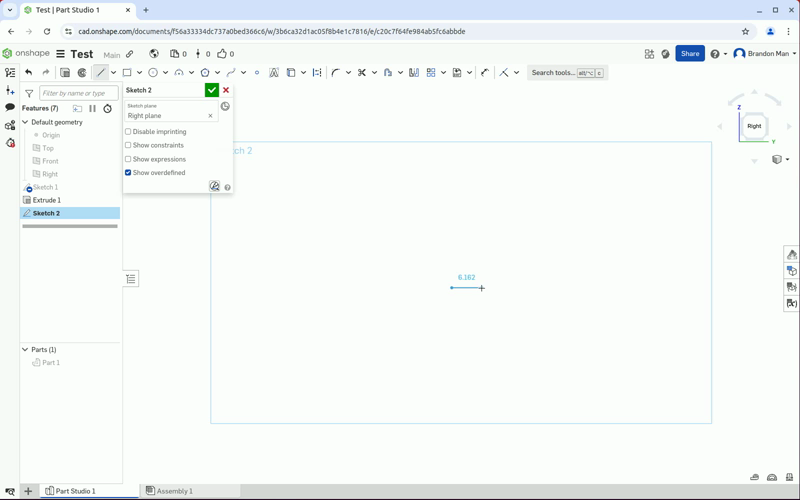
mouse_move(471, 287)
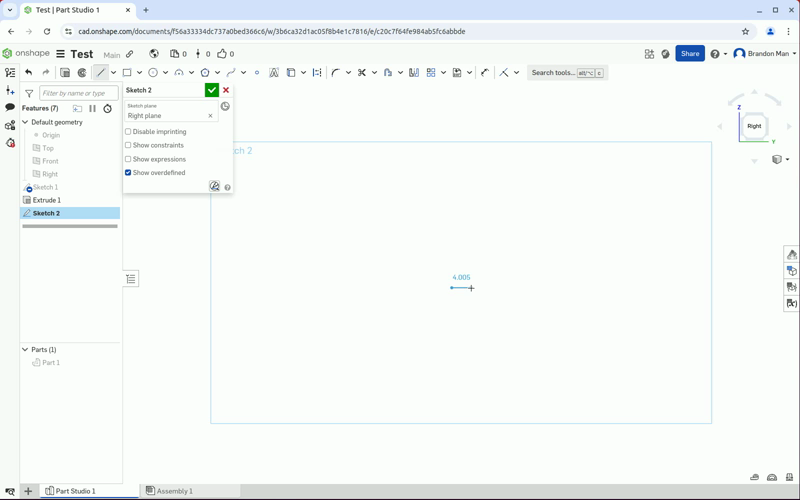
click(471, 287)
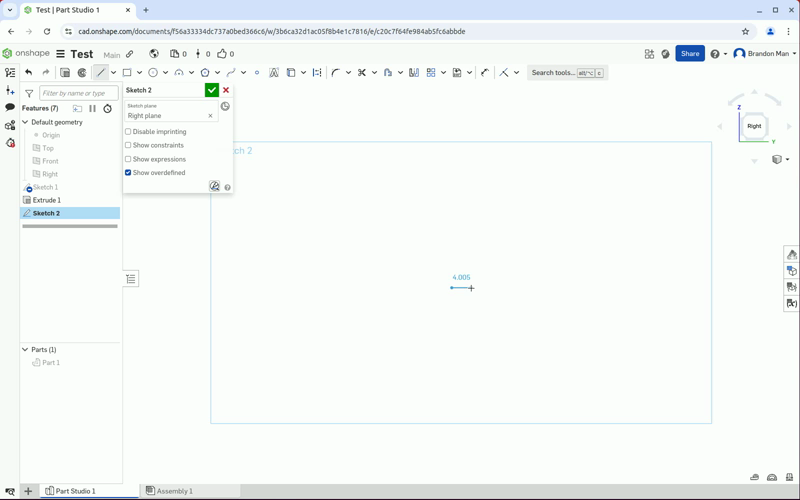
key_up(shift)
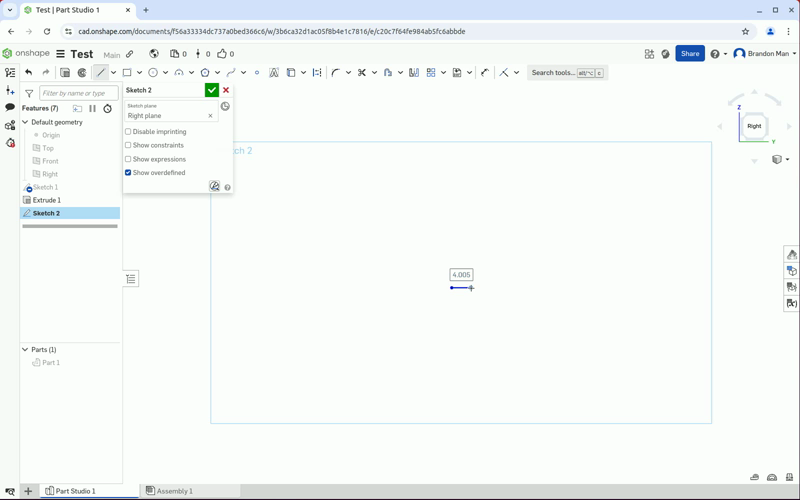
key_down(shift)
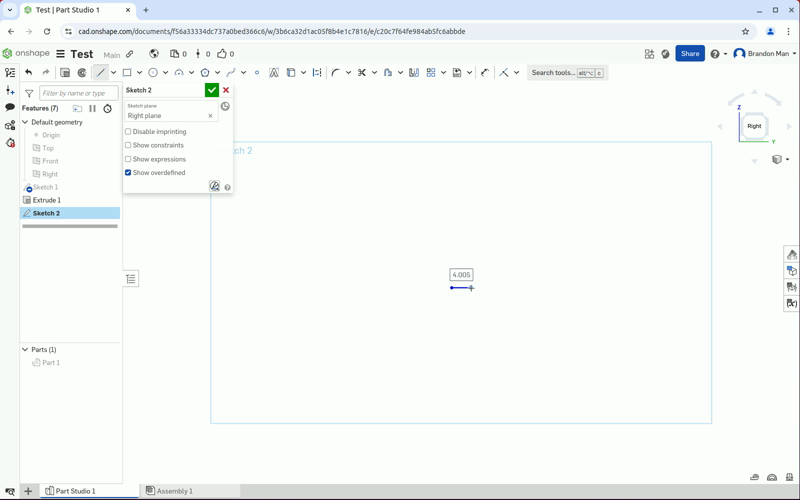
mouse_move(501, 287)
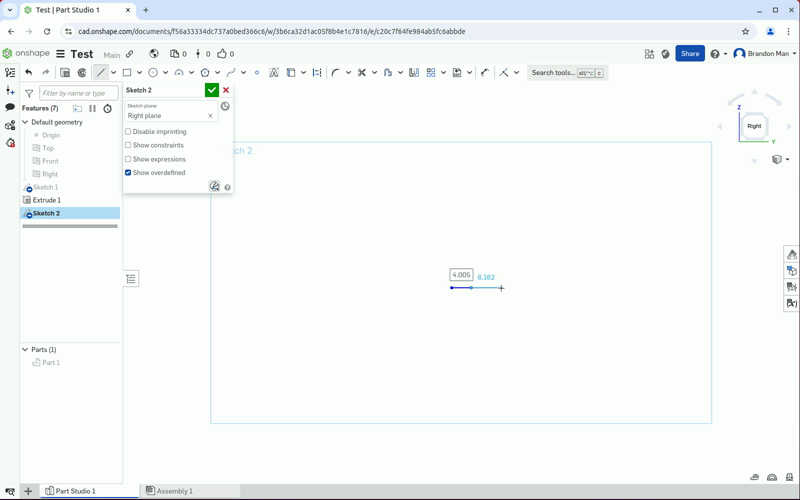
mouse_move(471, 277)
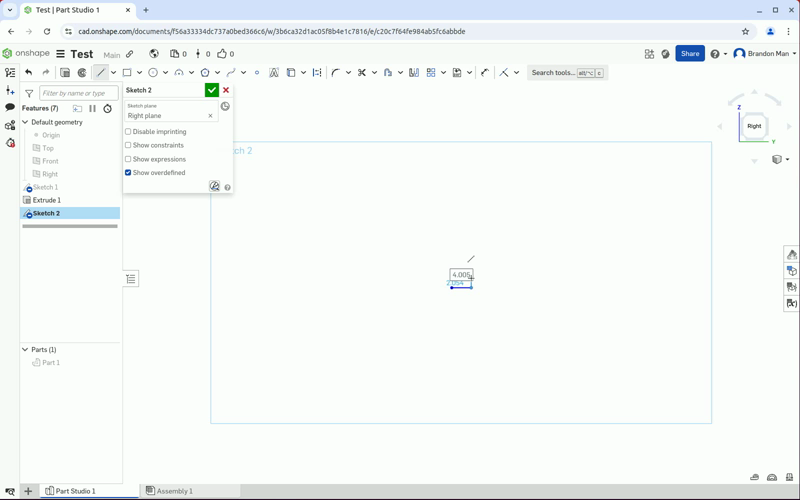
click(471, 277)
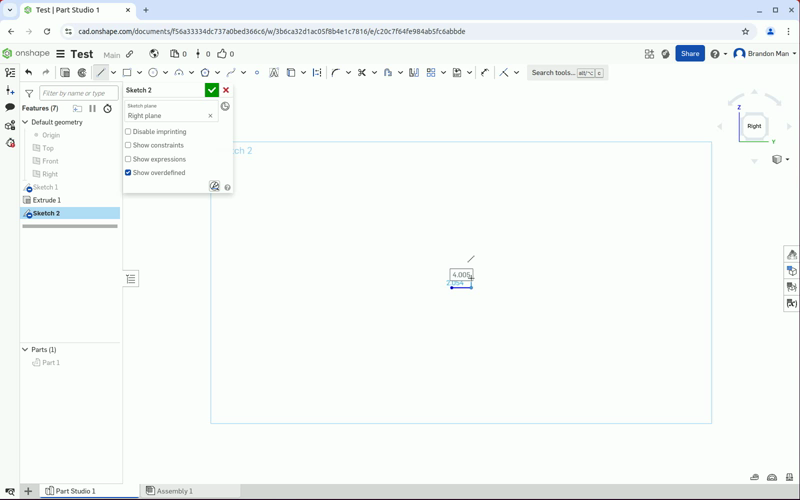
key_up(shift)
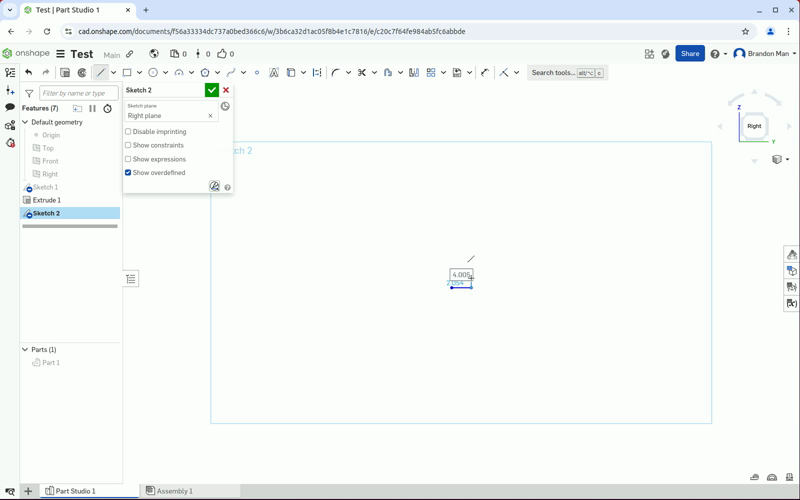
key_down(shift)
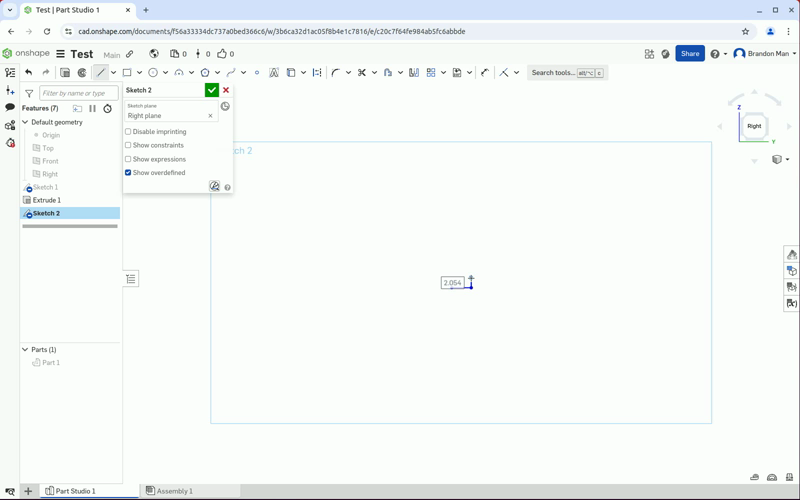
mouse_move(501, 277)
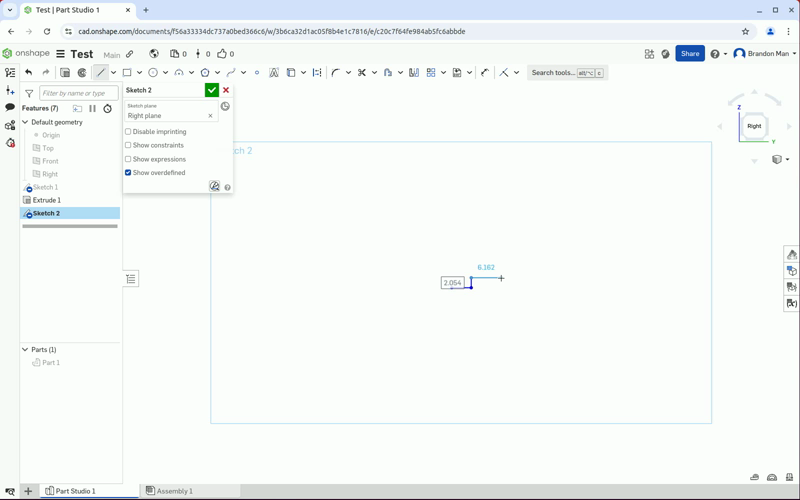
mouse_move(451, 277)
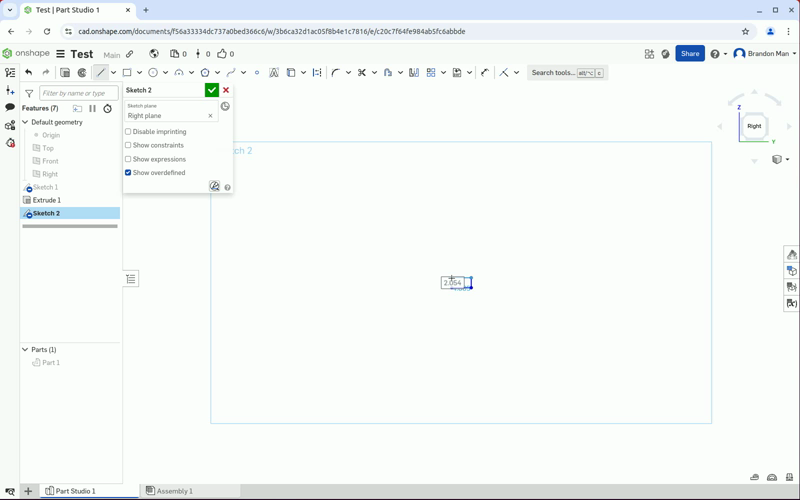
click(451, 277)
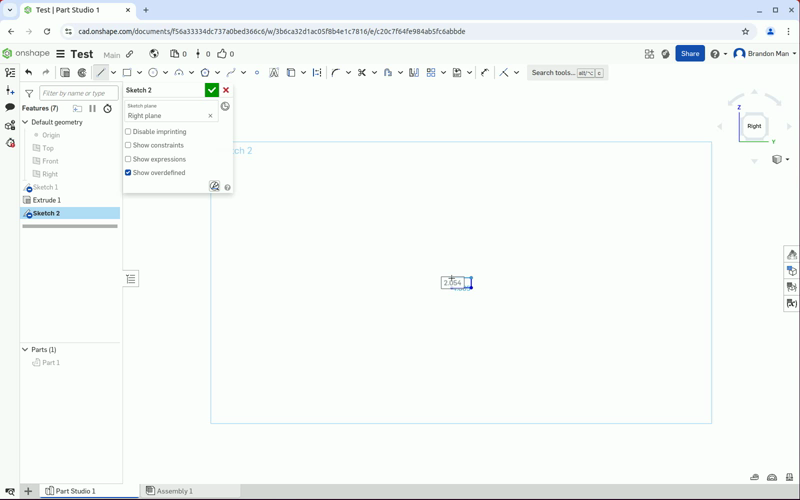
key_up(shift)
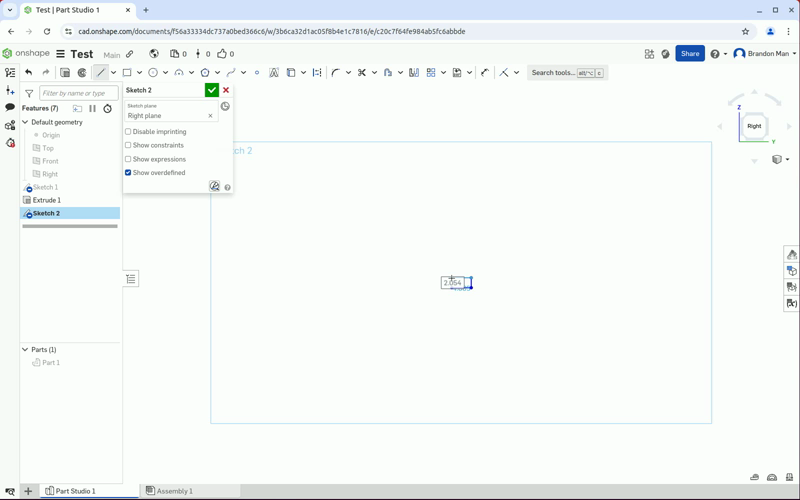
mouse_move(481, 277)
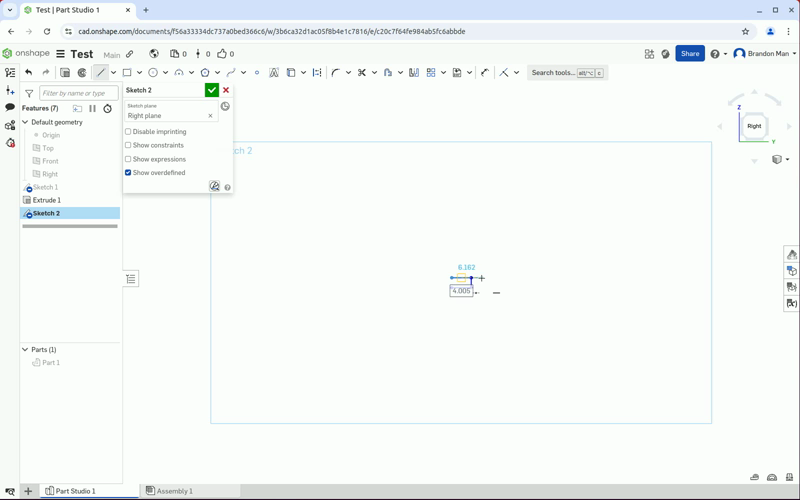
key_down(shift)
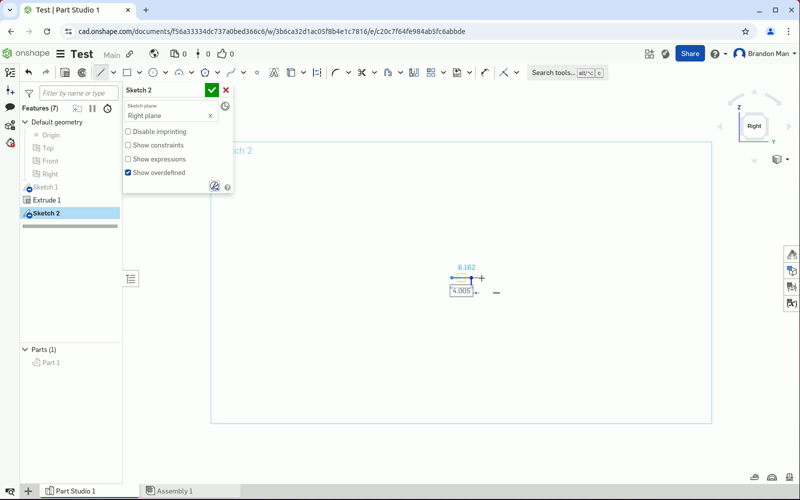
mouse_move(451, 287)
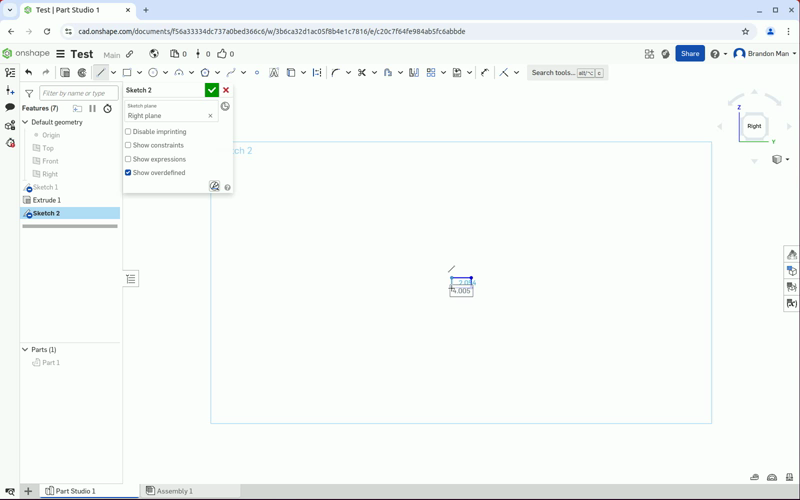
key_up(shift)
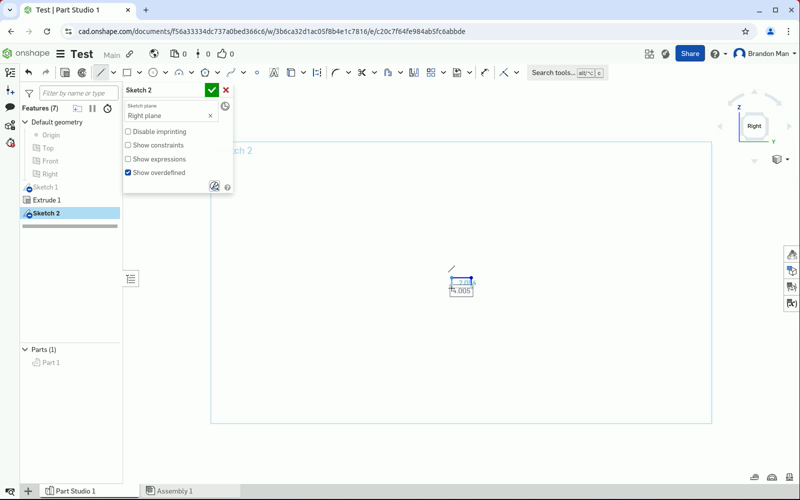
click(451, 287)
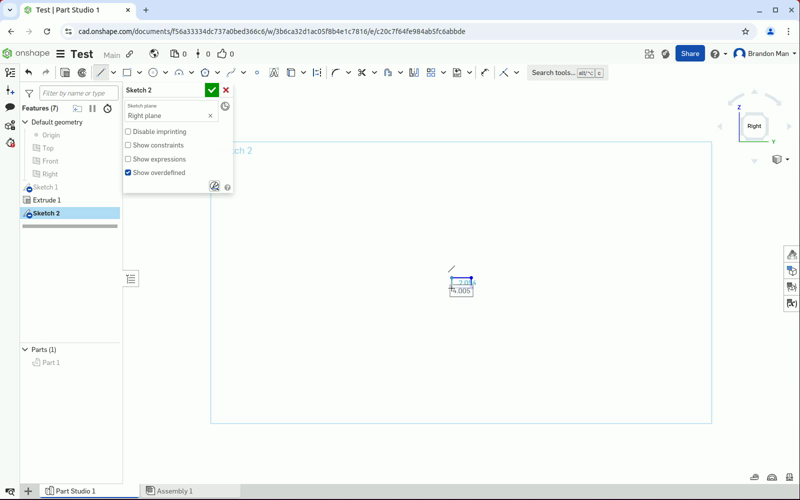
key(esc)
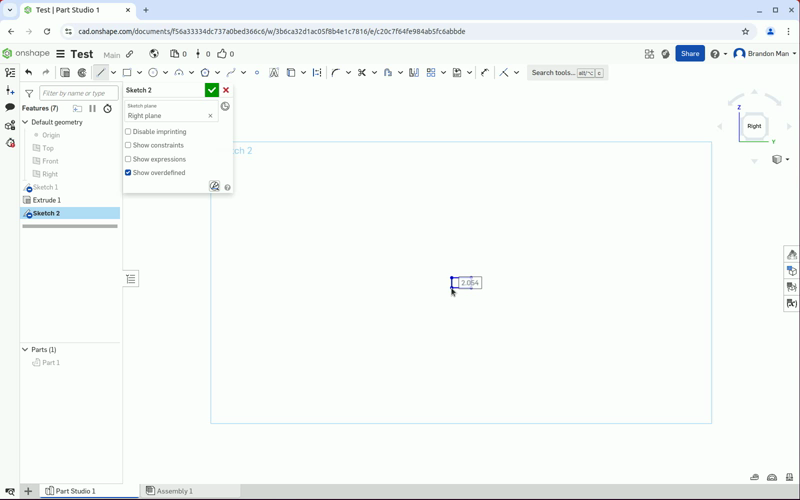
mouse_move(459, 286)
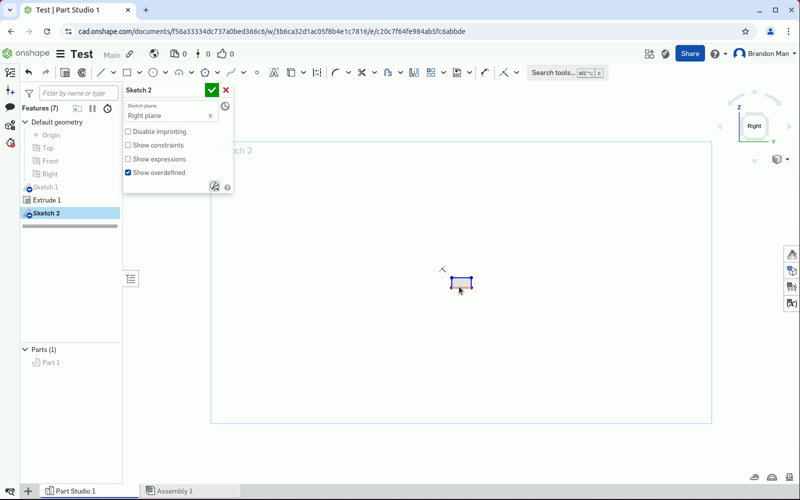
scroll(6)
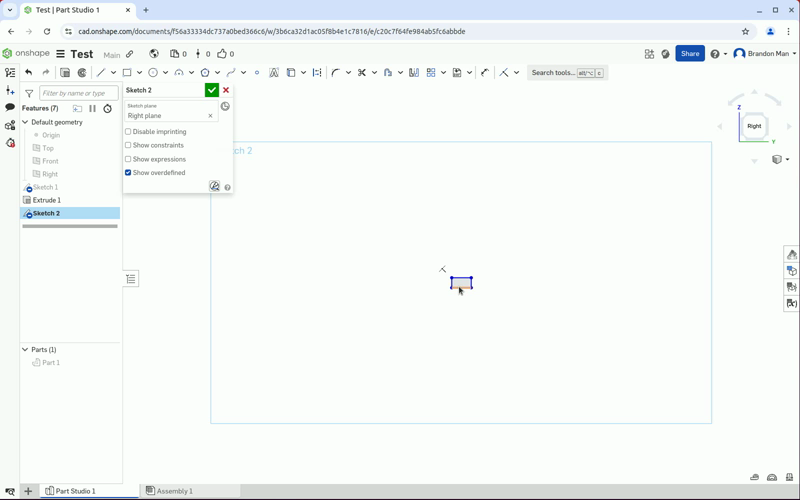
scroll(6)
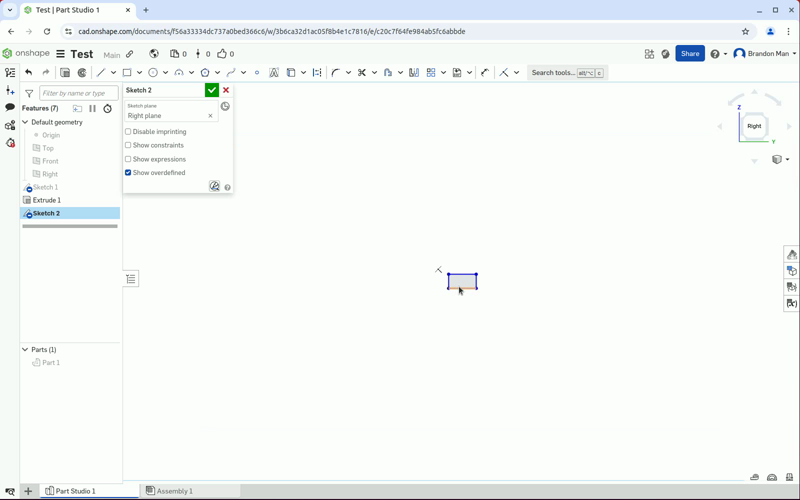
scroll(6)
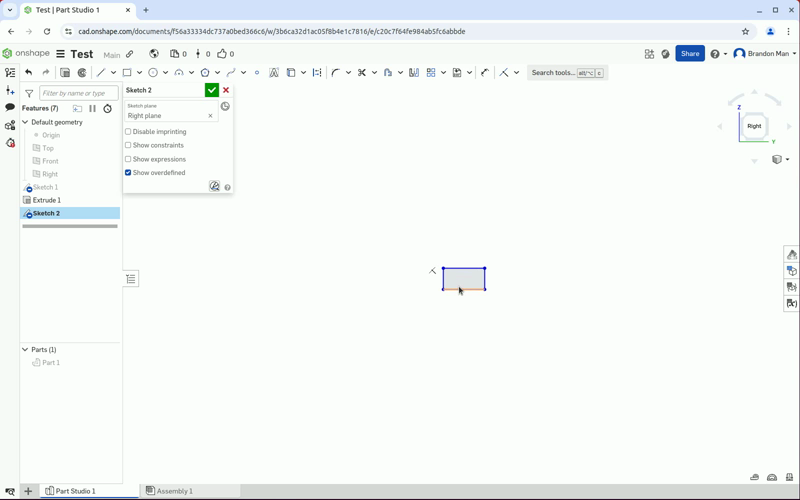
scroll(6)
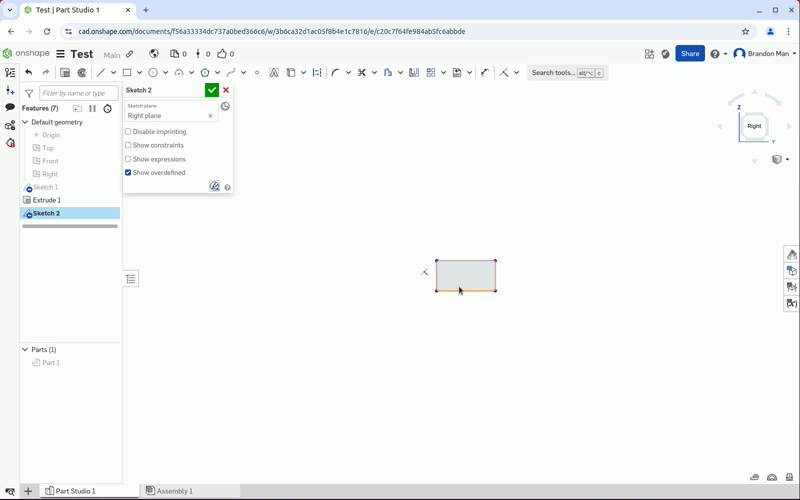
scroll(6)
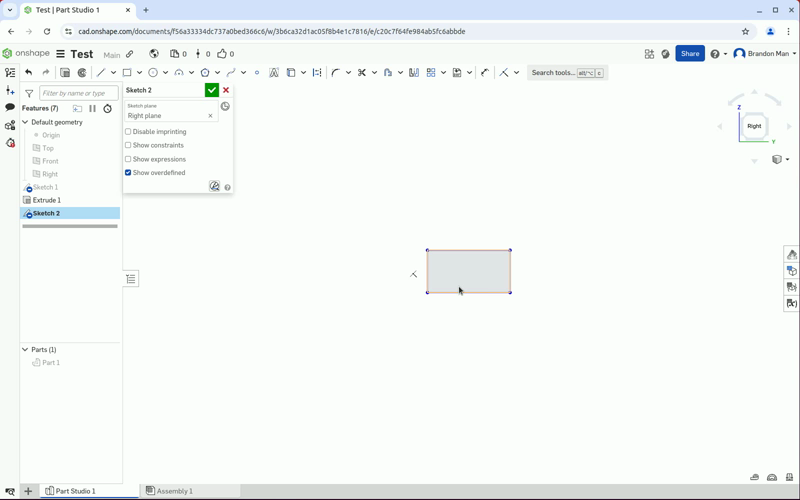
scroll(6)
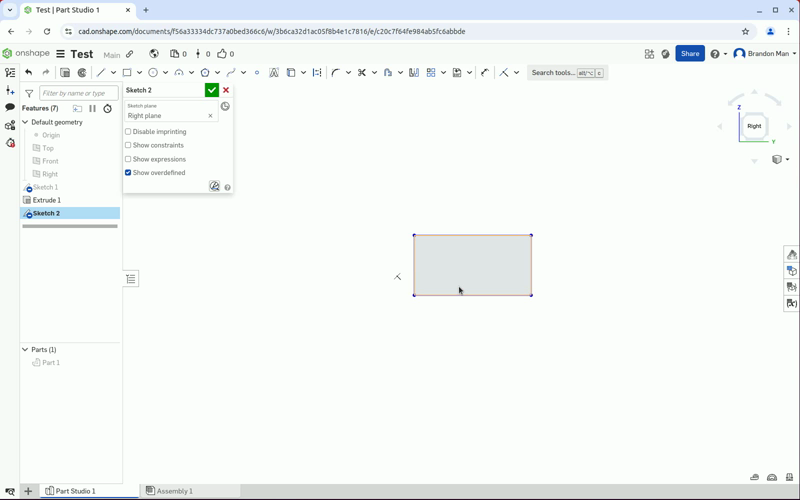
scroll(6)
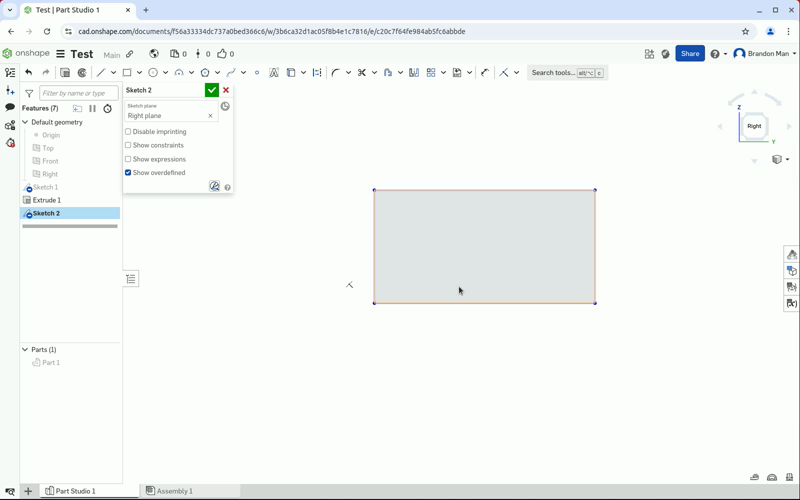
click(459, 286)
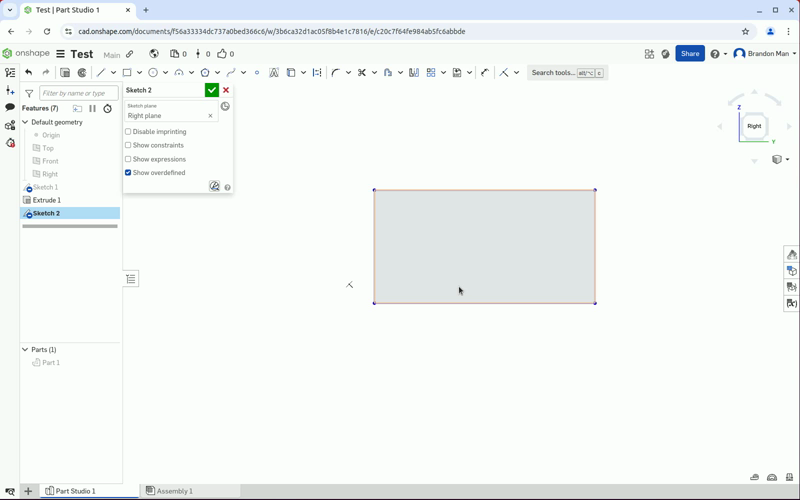
scroll(-6)
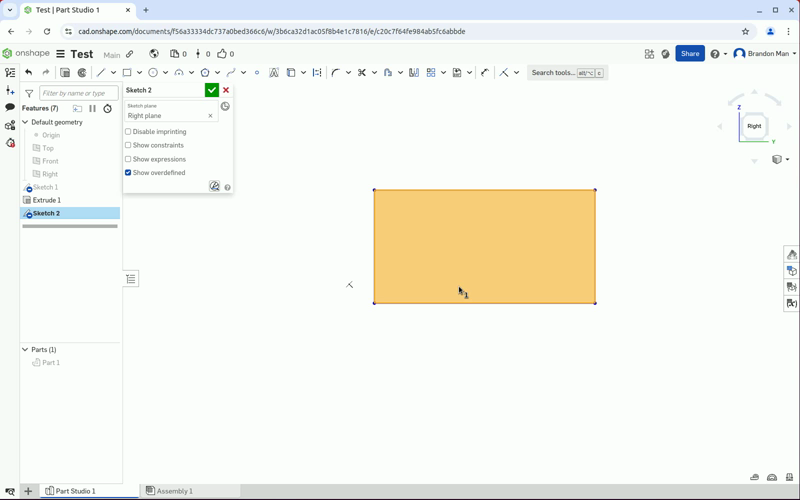
scroll(-6)
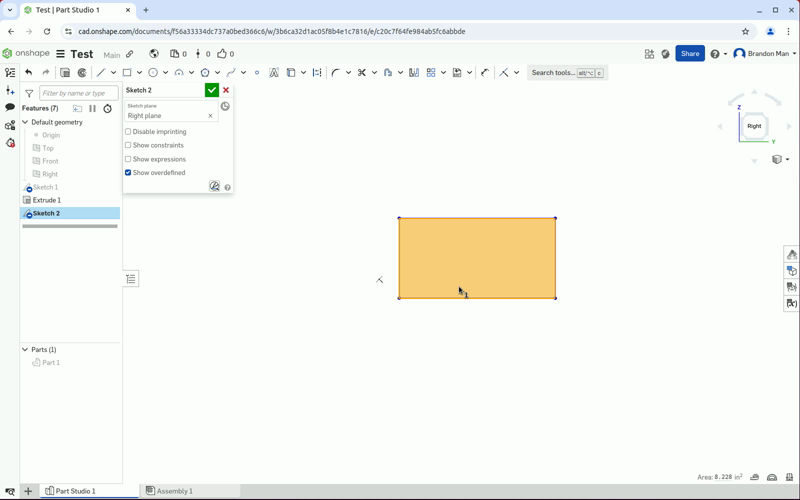
scroll(-6)
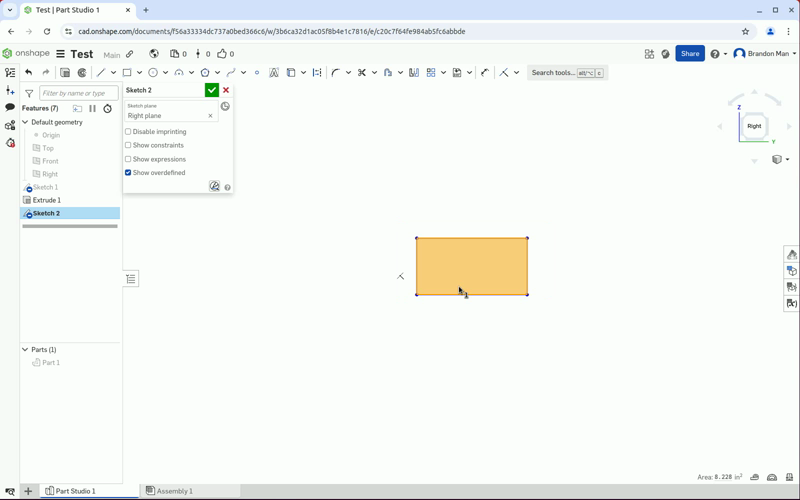
scroll(-6)
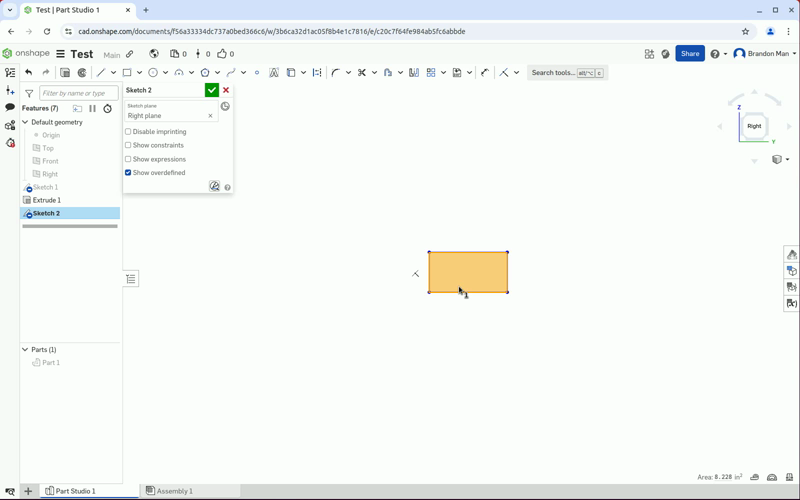
scroll(-6)
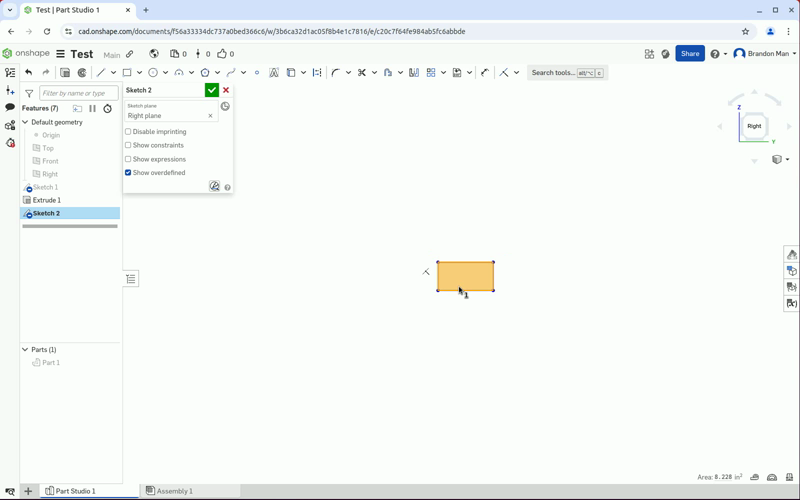
scroll(-6)
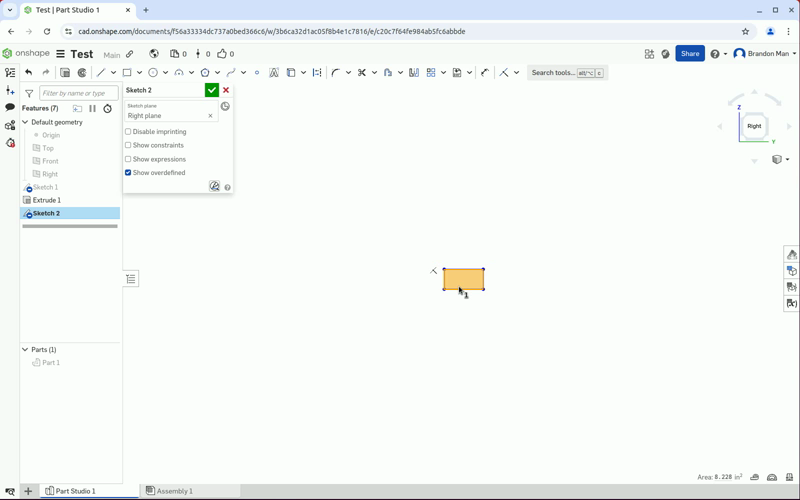
scroll(-6)
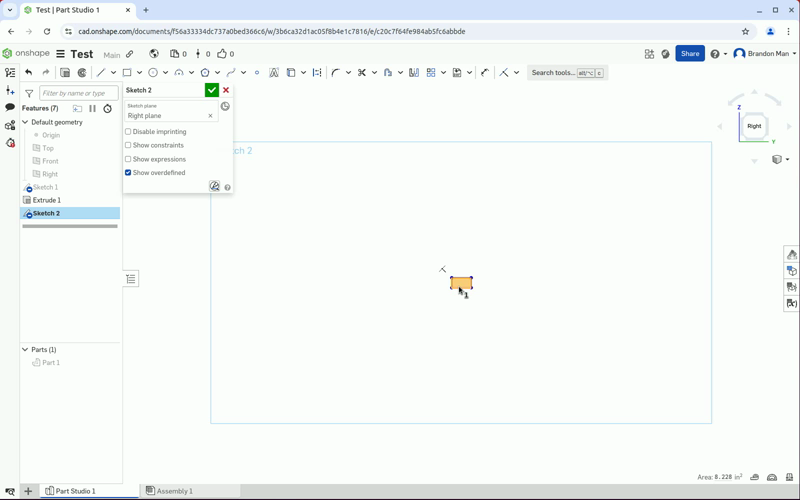
mouse_move(73, 352)
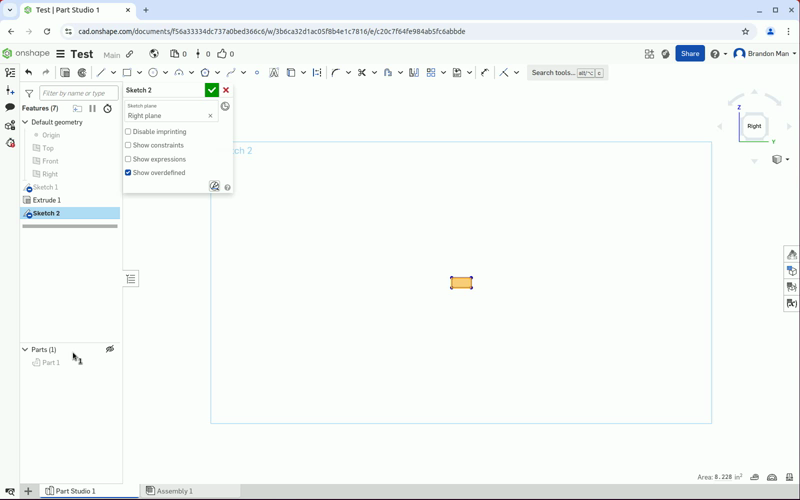
key(shift+y)
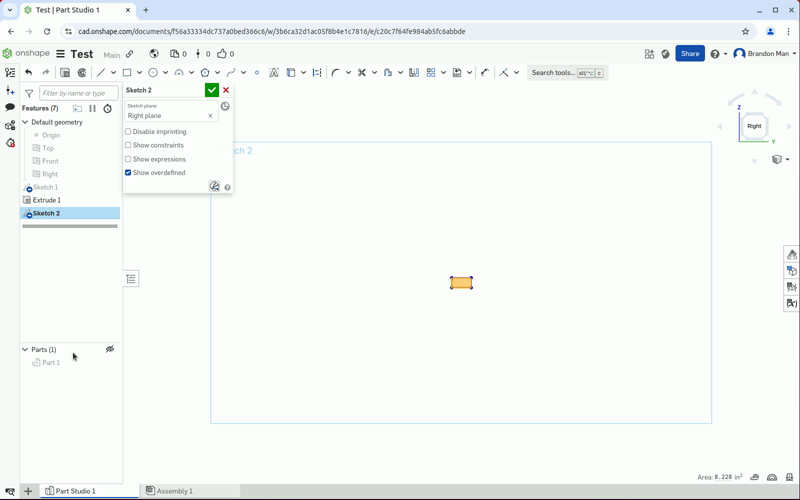
key(shift+e)
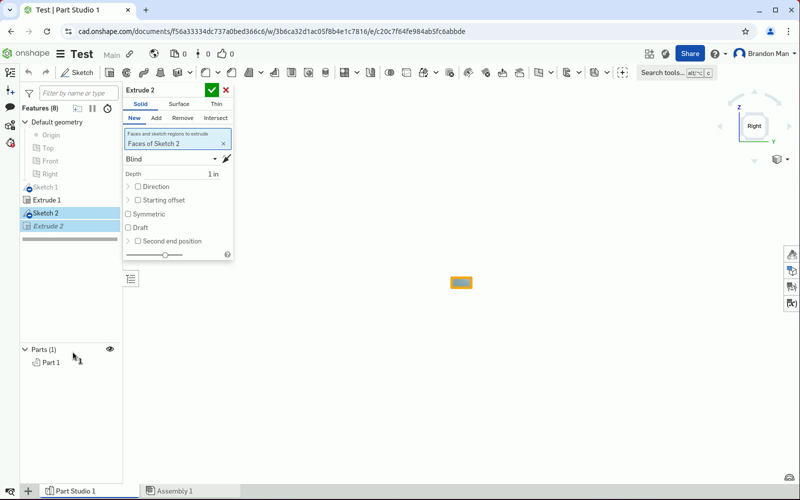
mouse_move(143, 106)
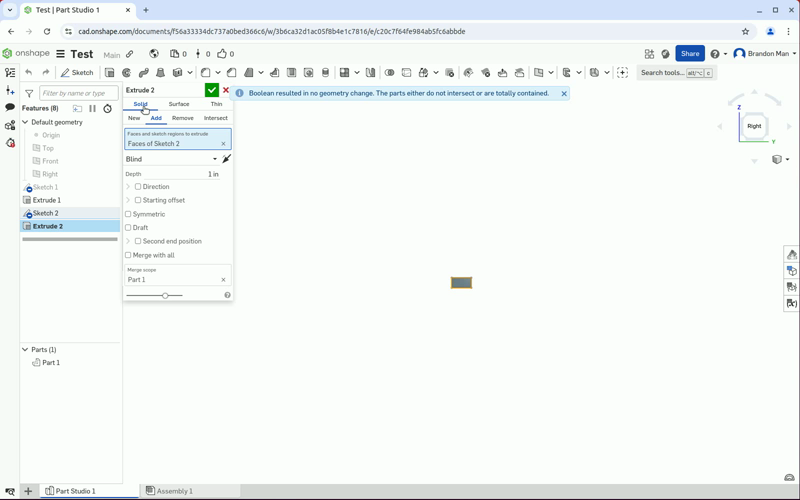
click(143, 106)
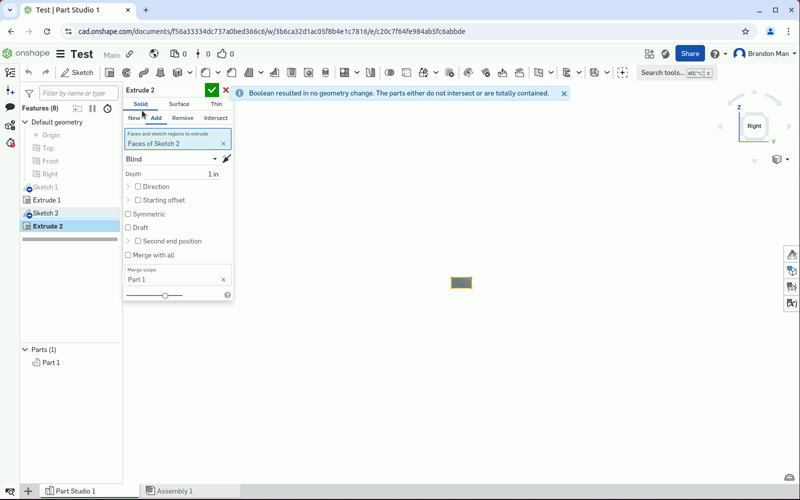
mouse_move(137, 120)
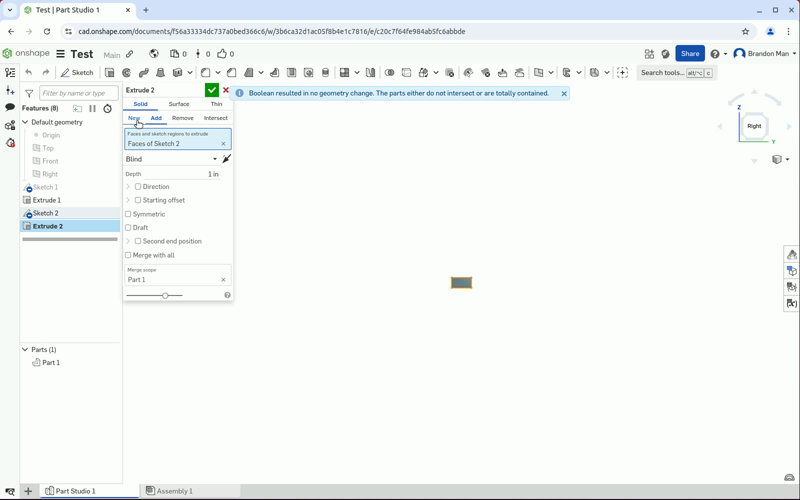
click(137, 120)
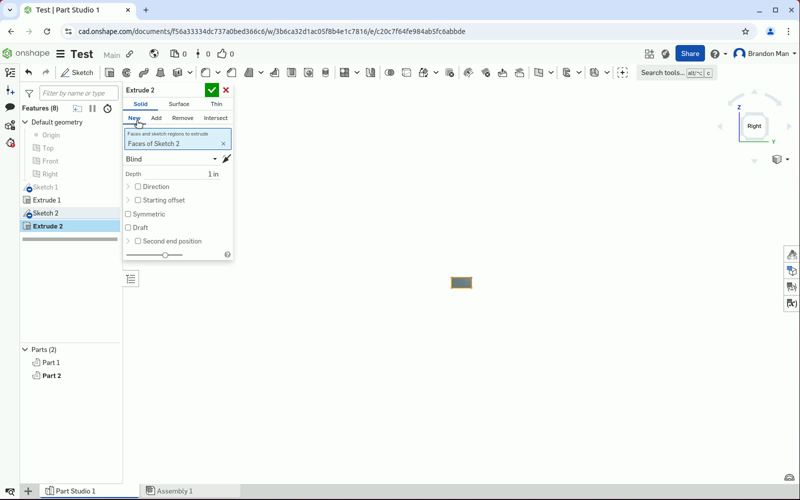
key(tab, 4)
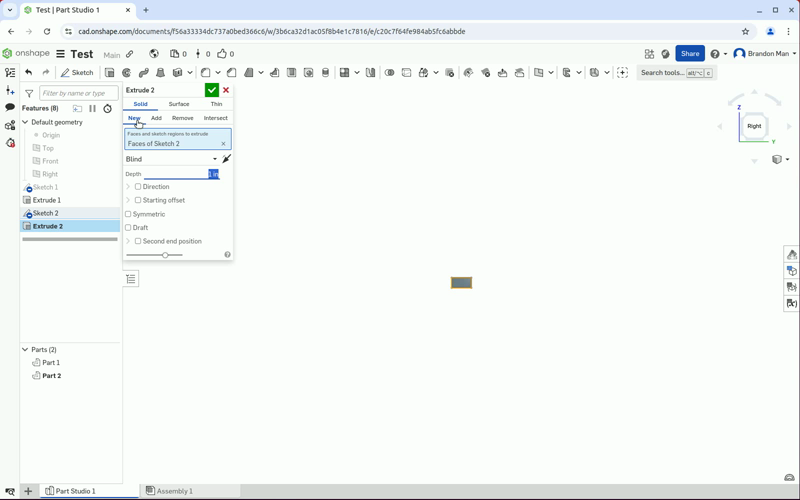
text(23.108)
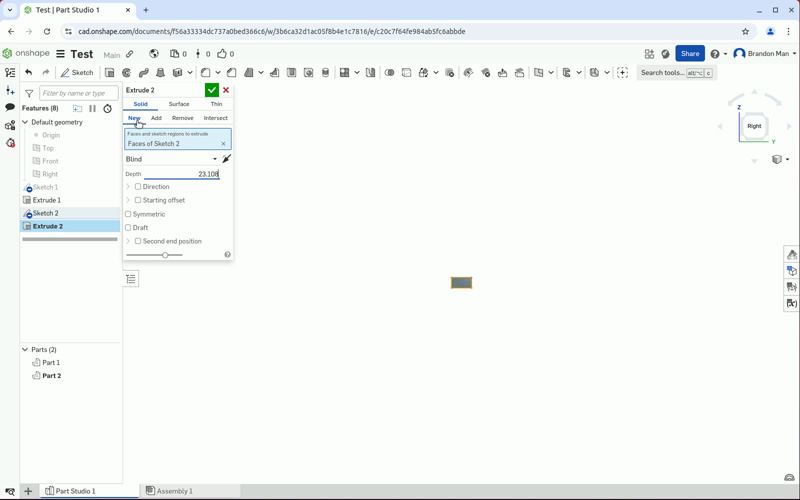
key(tab, 3)
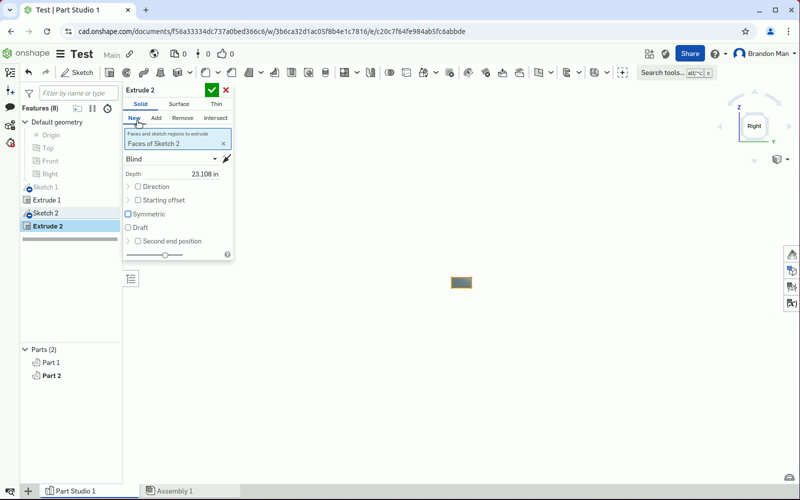
key(tab, 2)
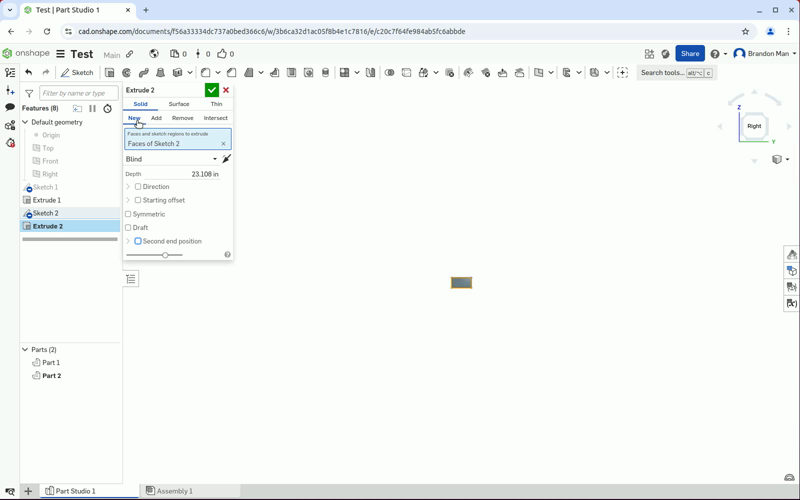
key(space)
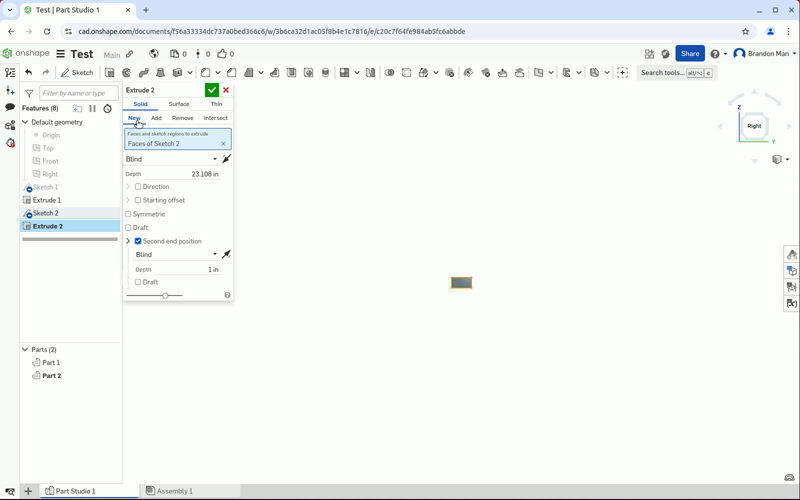
key(tab, 3)
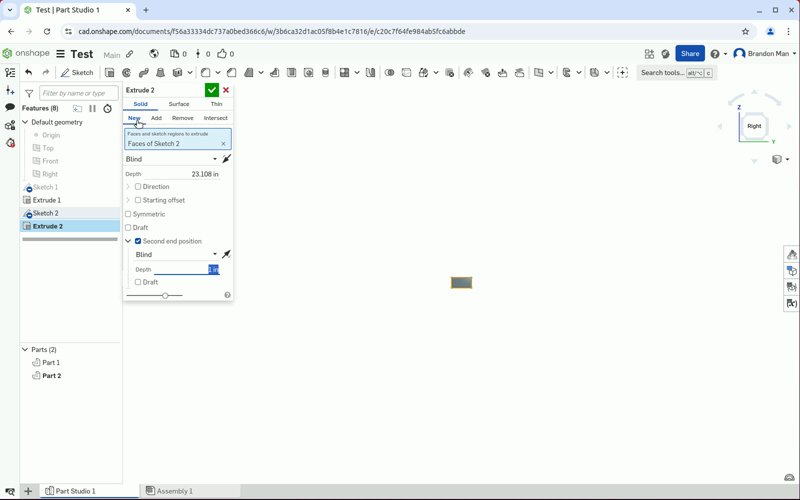
text(23.108)
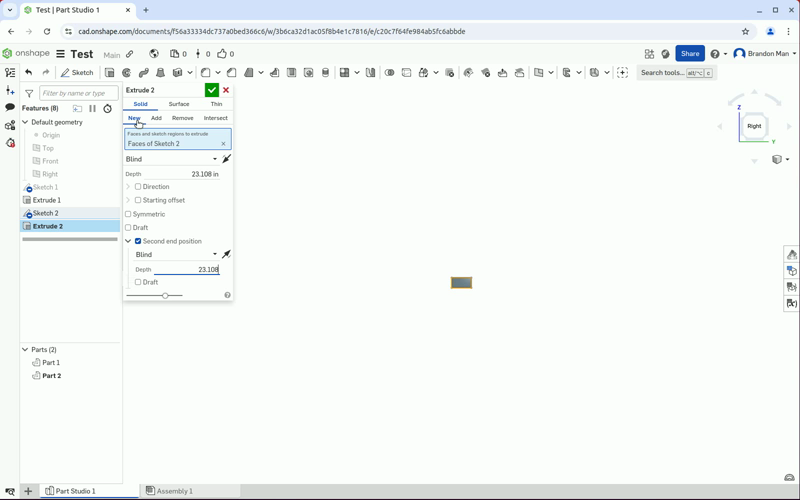
key(enter)
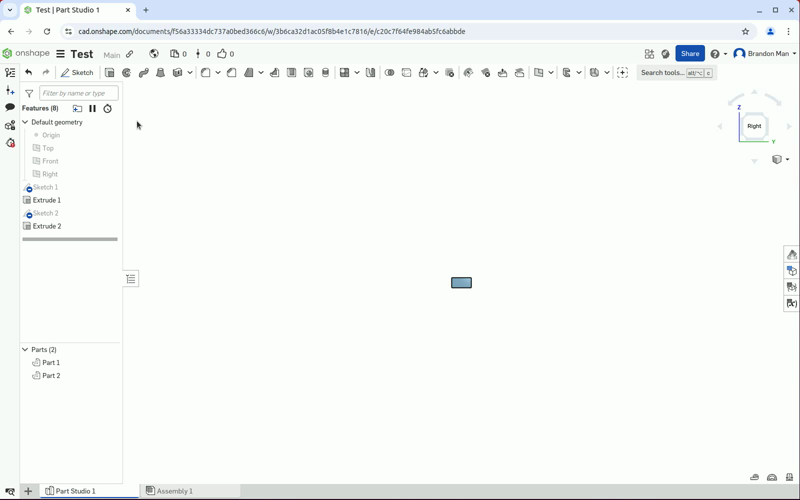
key(shift+h)
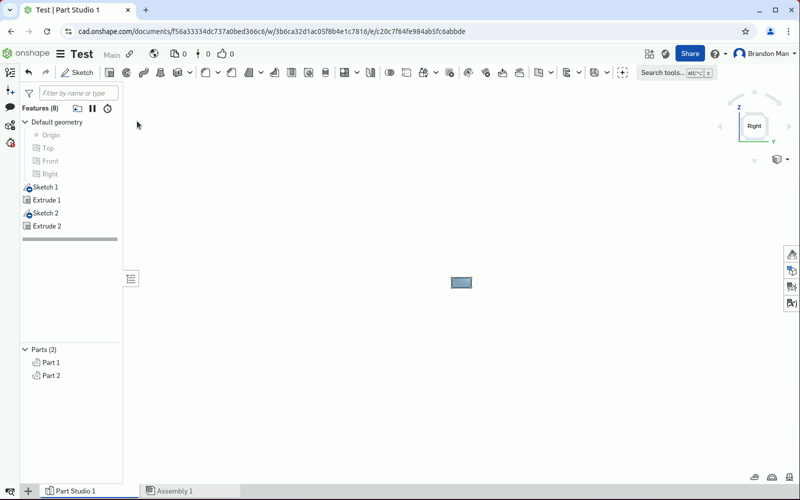
key(shift+h)
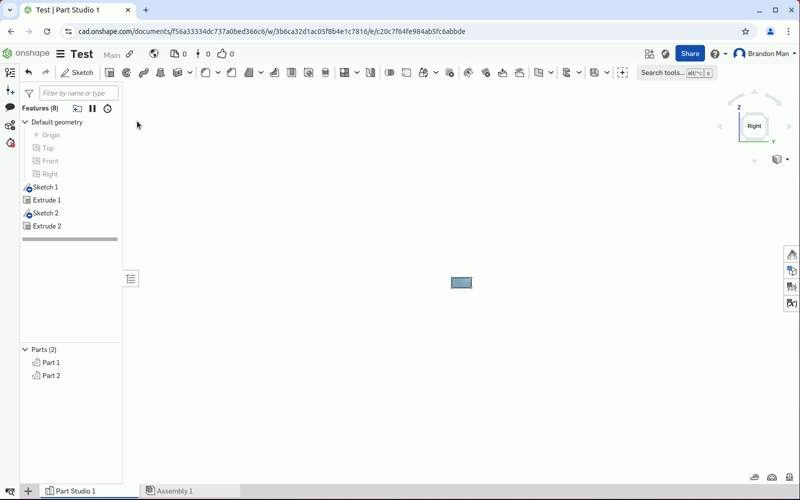
key(shift+7)
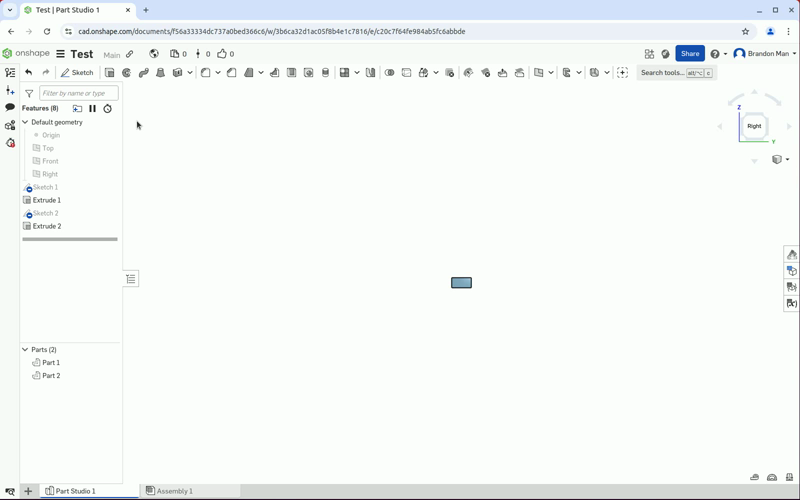
key(right, 2)
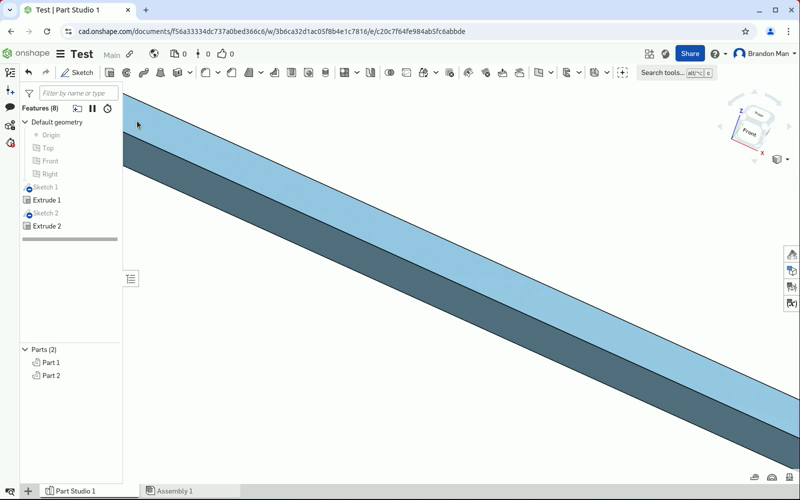
key(down, 2)
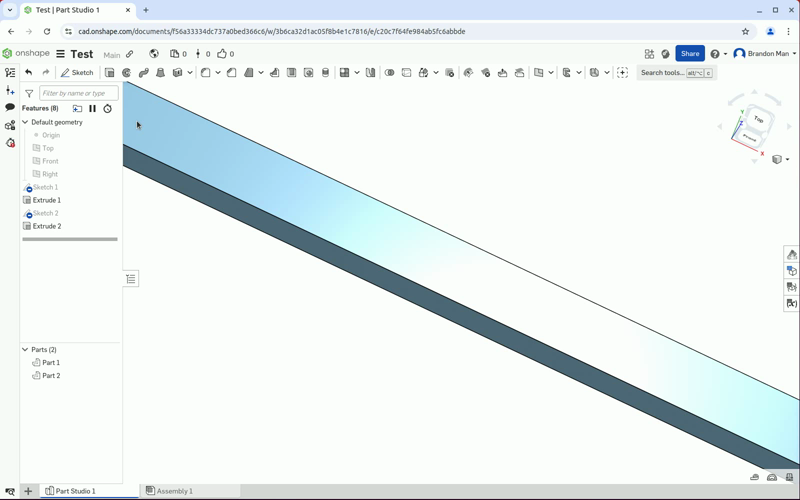
key(up, 2)
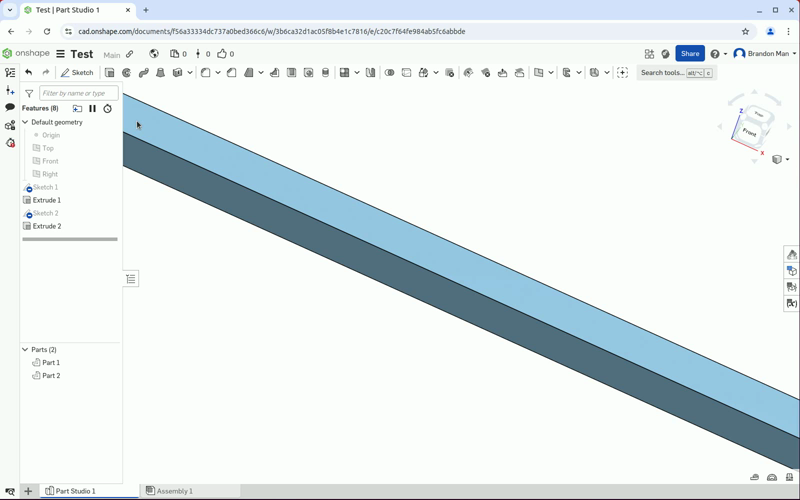
key(left, 2)
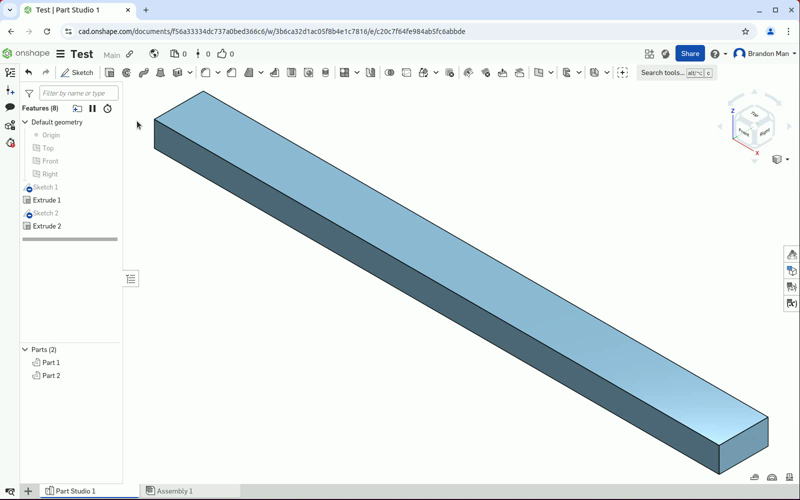
mouse_move(73, 189)
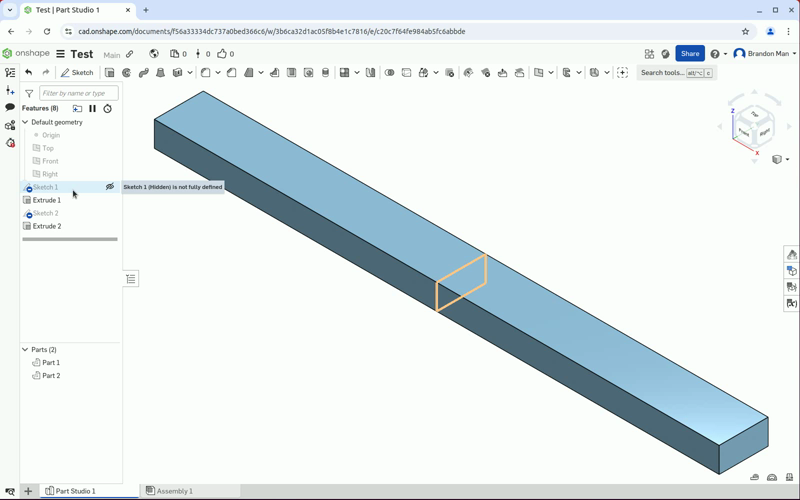
click(73, 189)